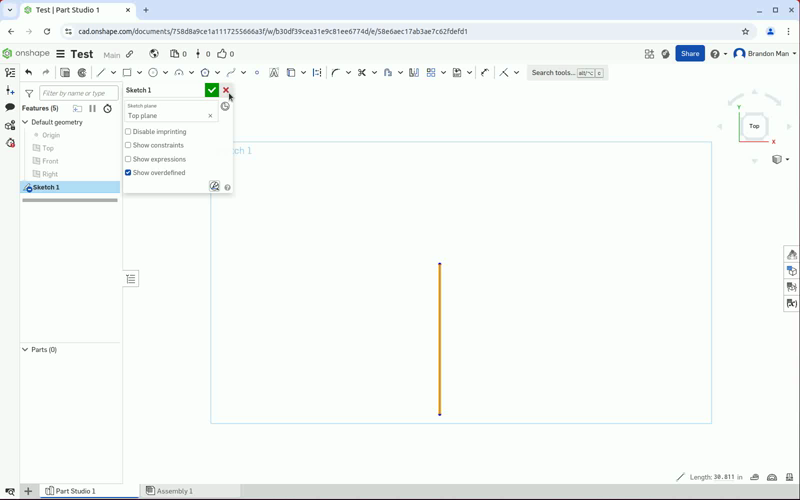
key(shift+h)
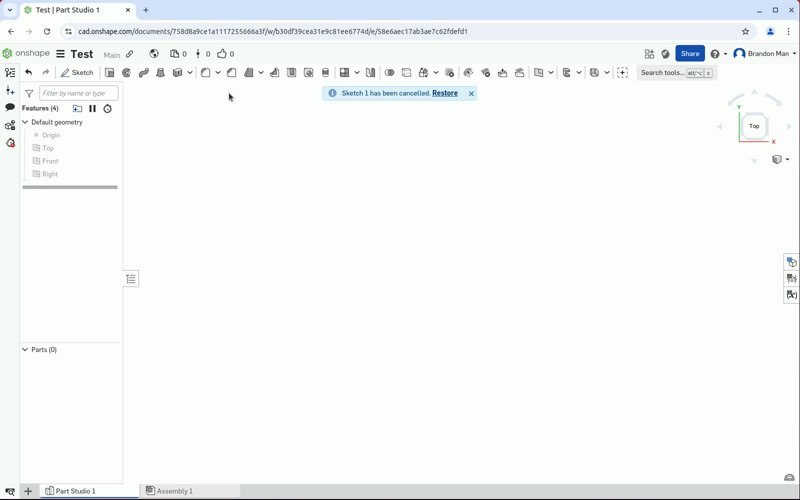
mouse_move(73, 352)
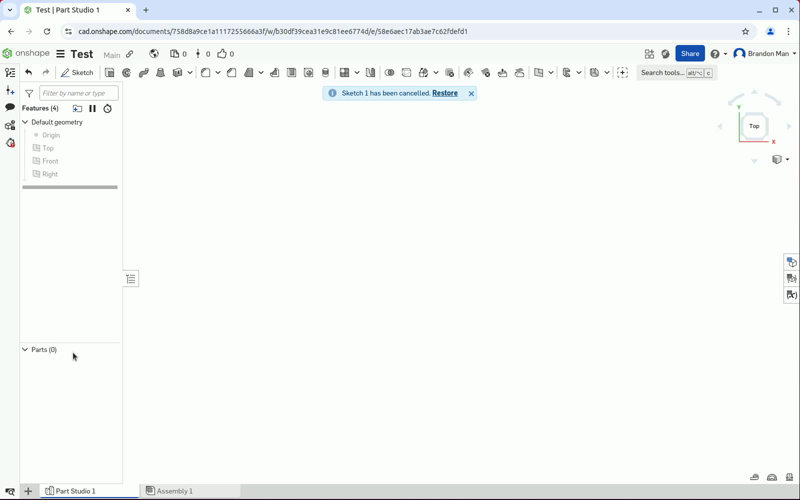
key(y)
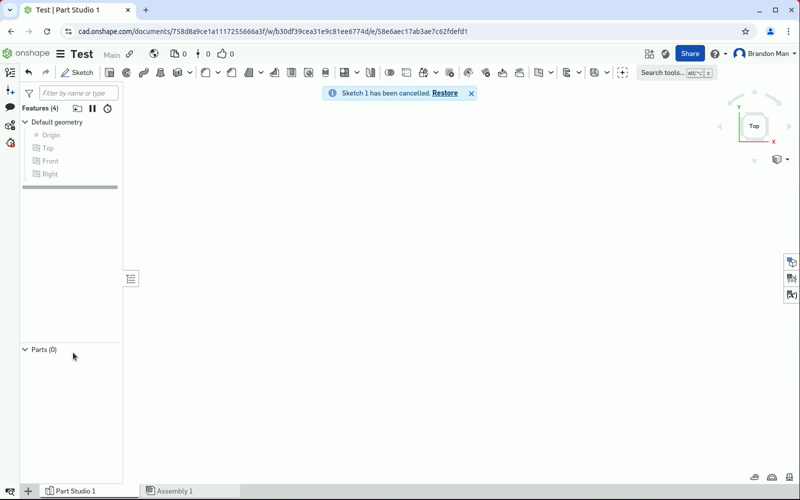
key(shift+p)
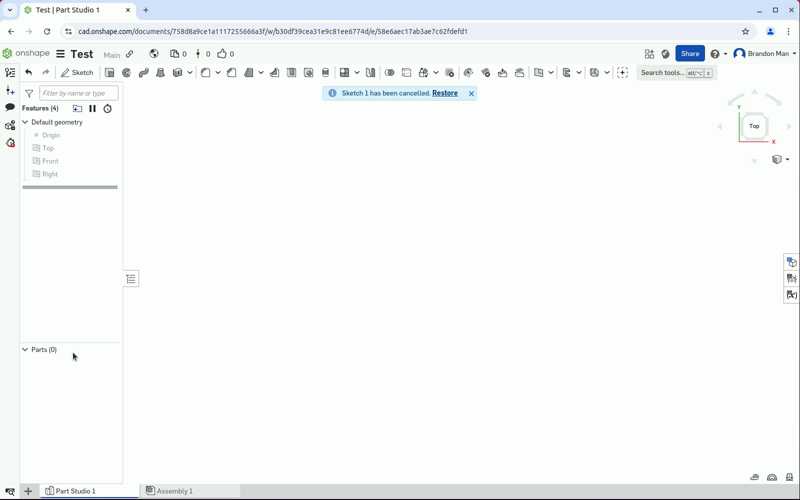
key(space)
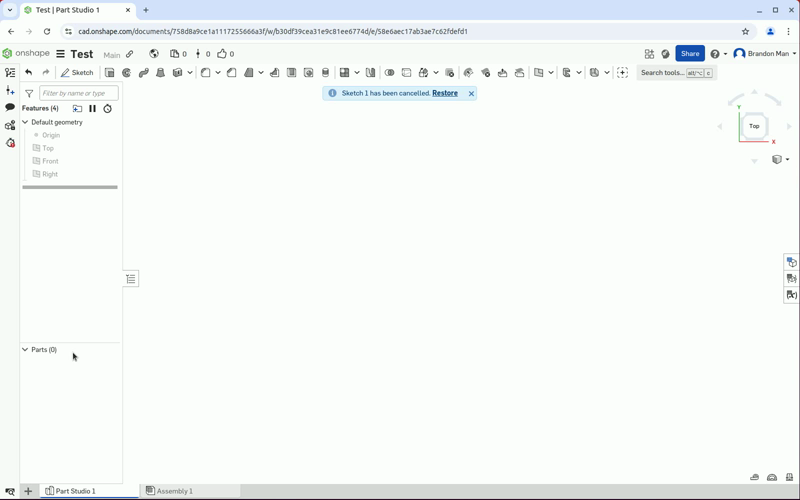
key_down(shift)
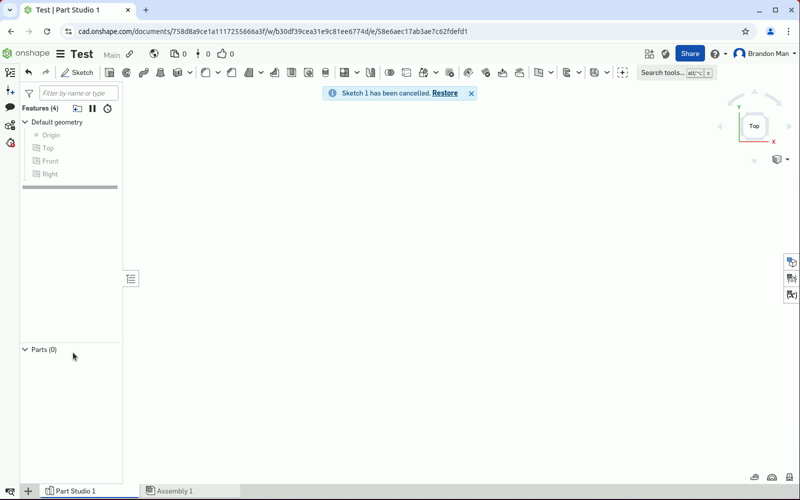
key(up)
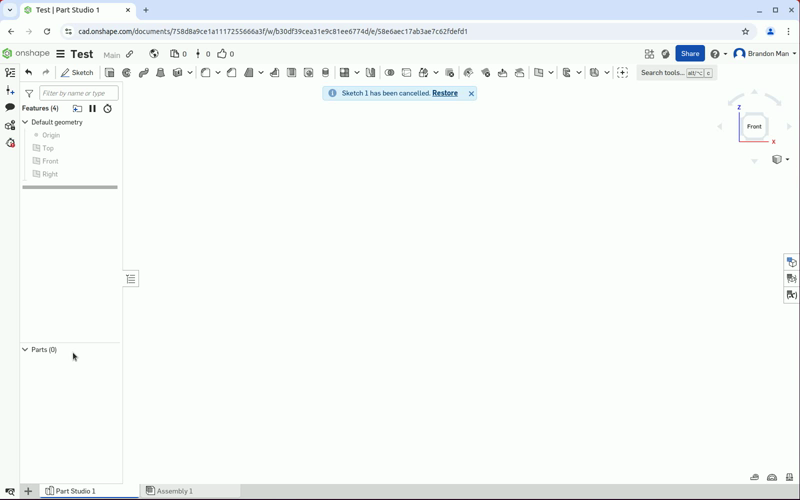
key_up(shift)
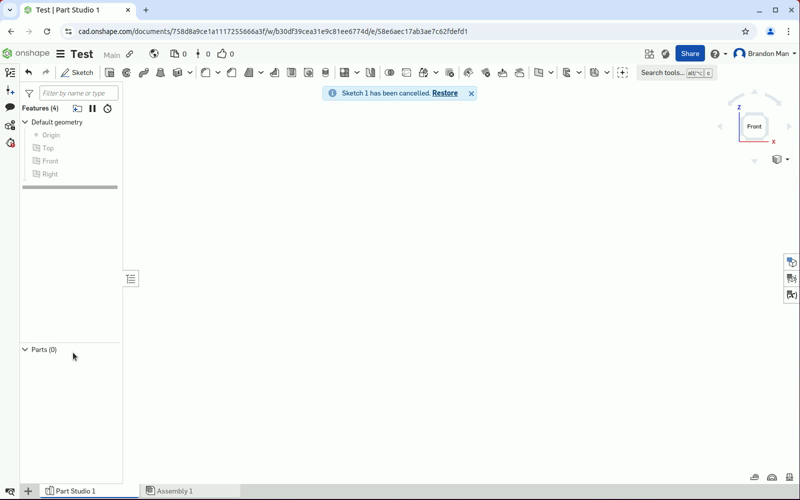
mouse_move(73, 352)
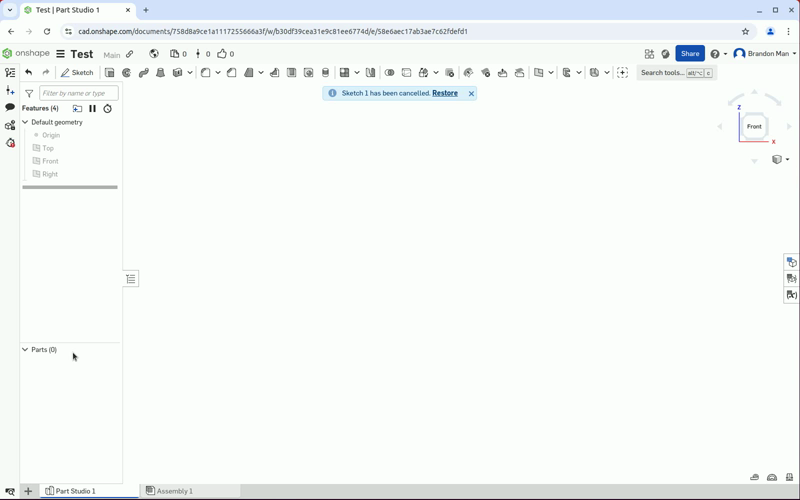
key(shift+y)
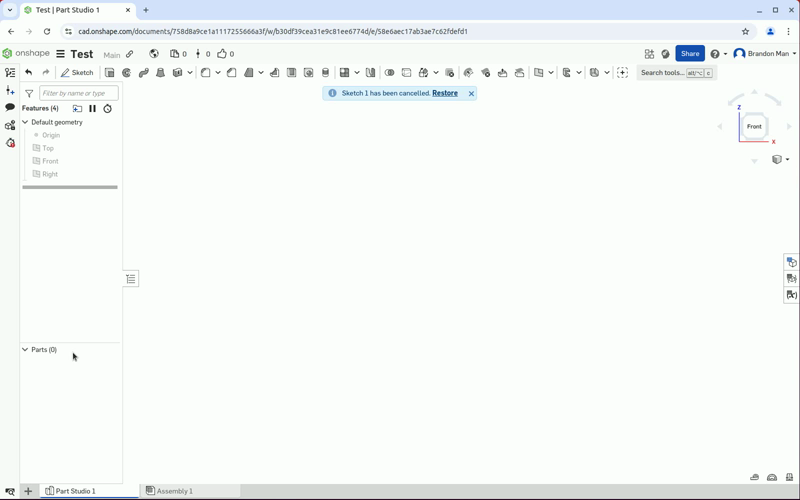
key(shift+s)
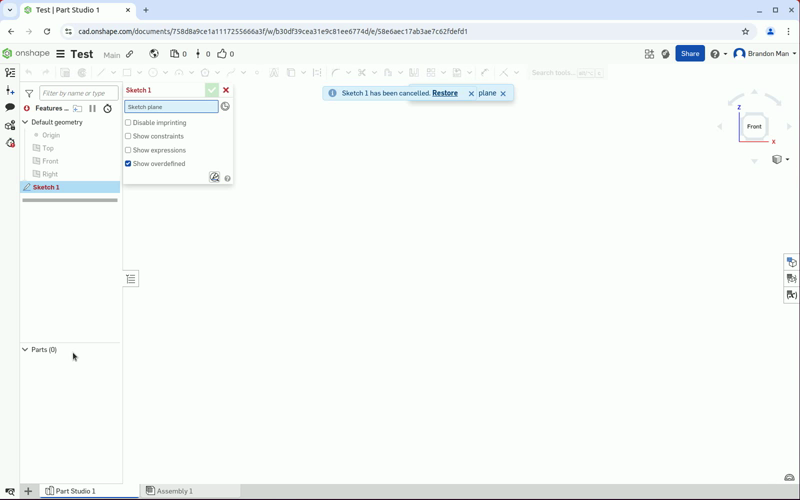
mouse_move(73, 163)
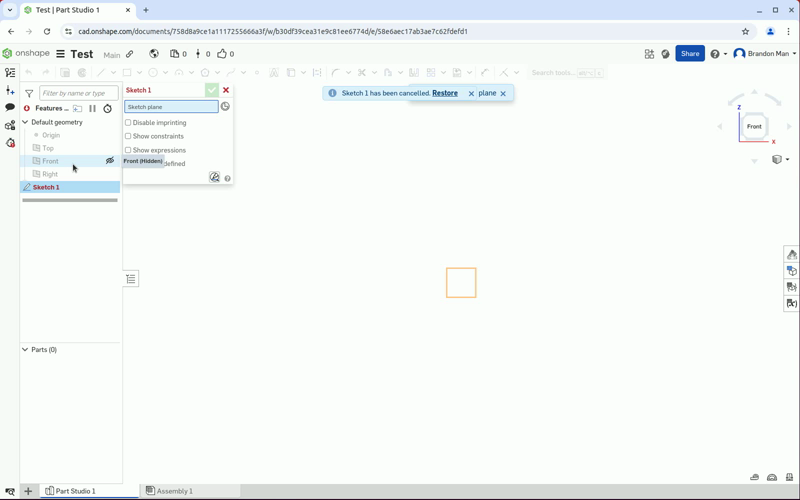
click(73, 163)
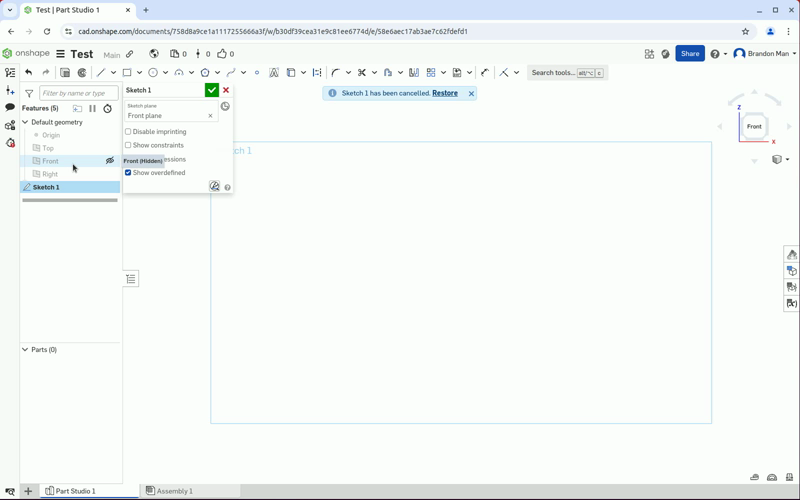
mouse_move(73, 352)
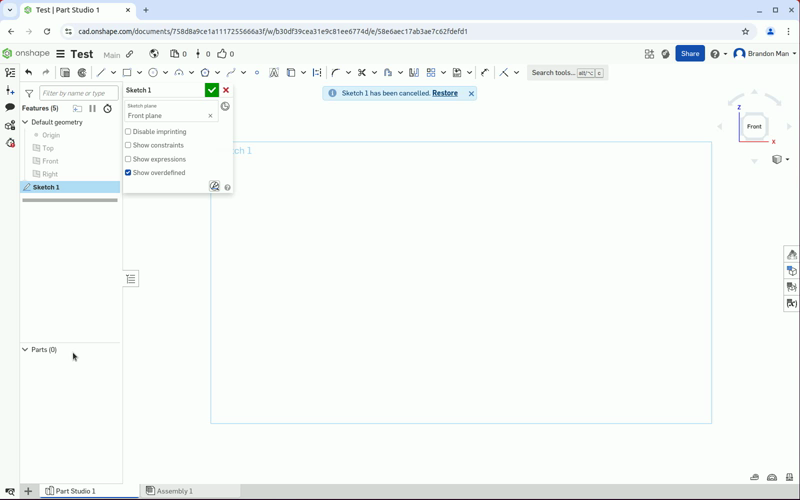
key(y)
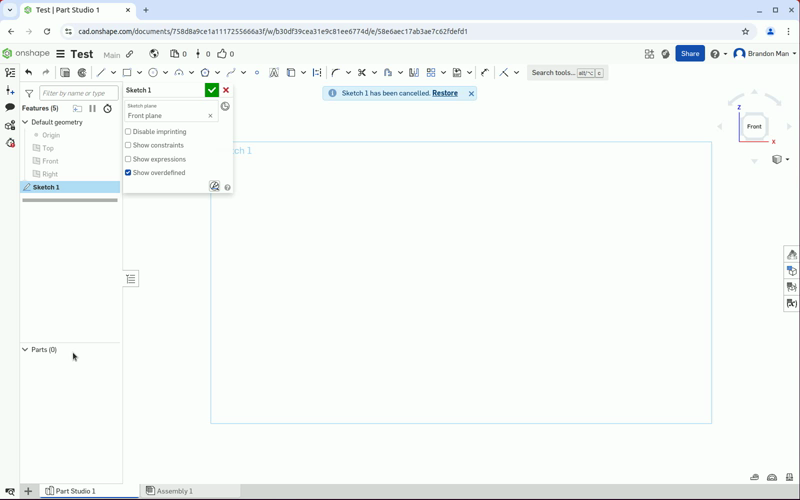
key(l)
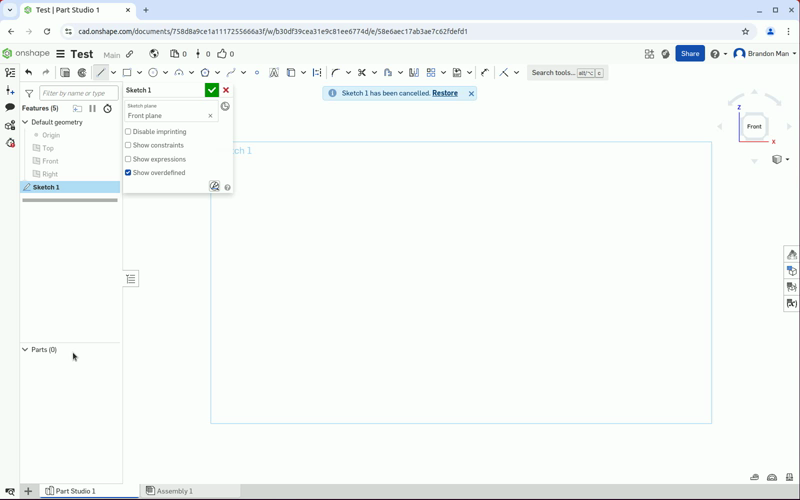
key_down(shift)
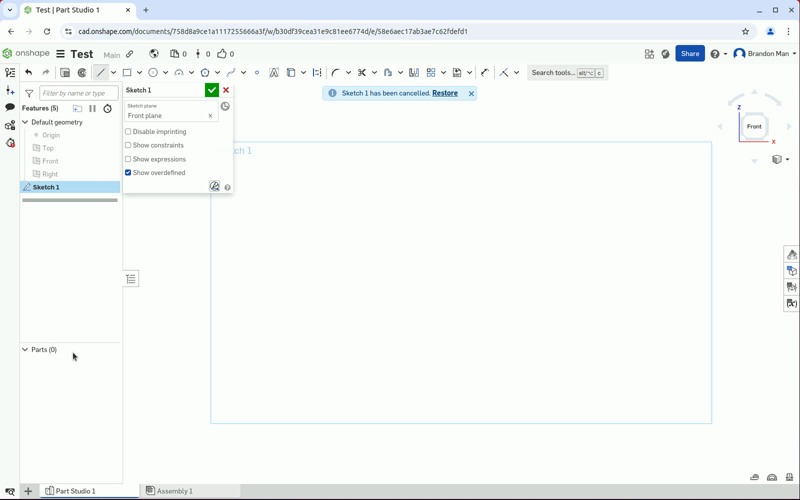
mouse_move(404, 282)
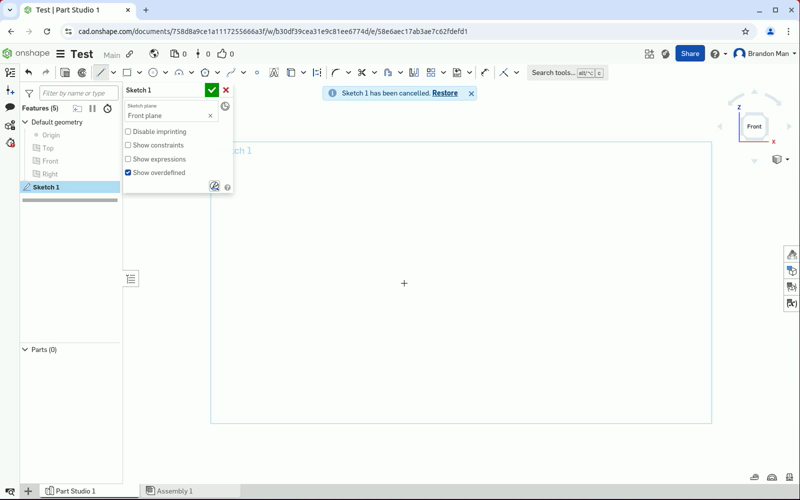
click(404, 282)
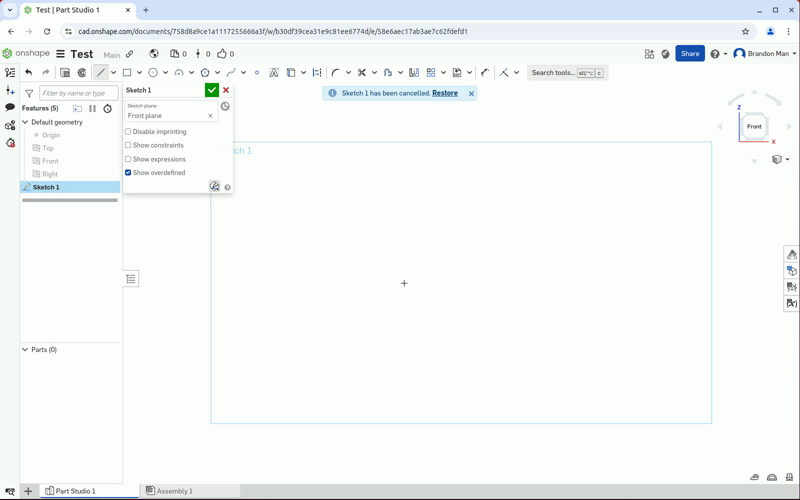
key_up(shift)
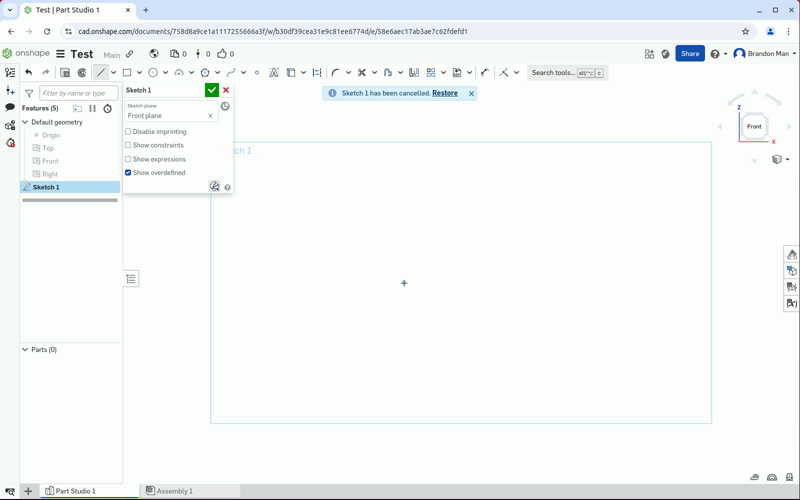
key_down(shift)
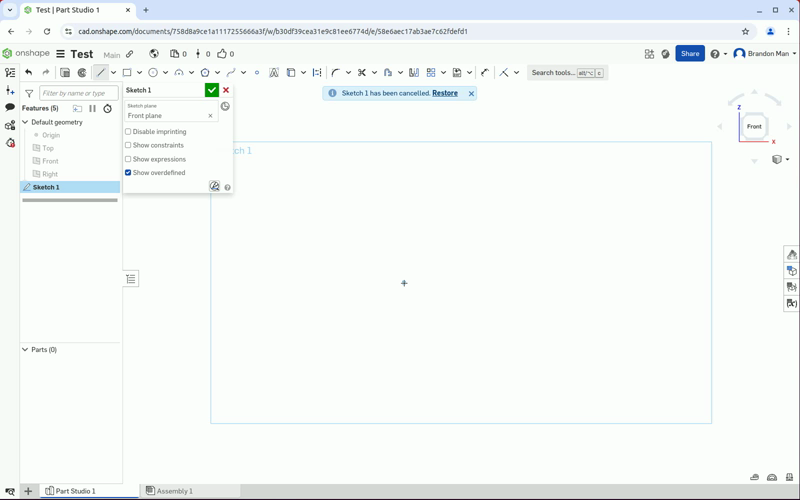
mouse_move(434, 282)
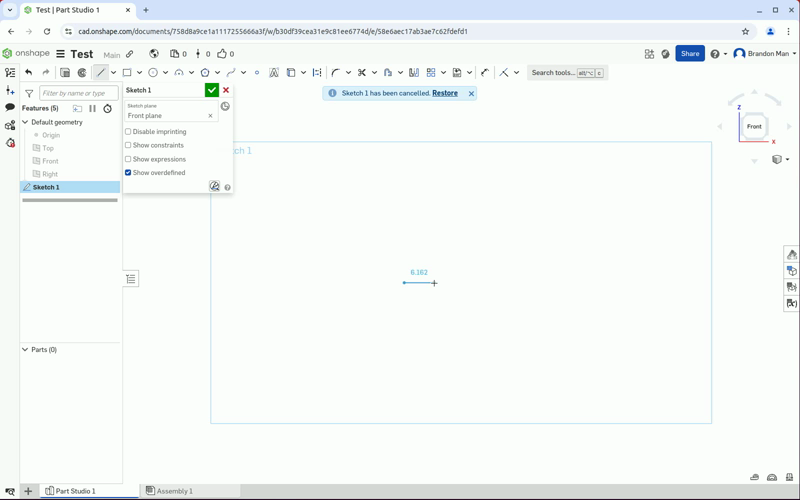
mouse_move(461, 282)
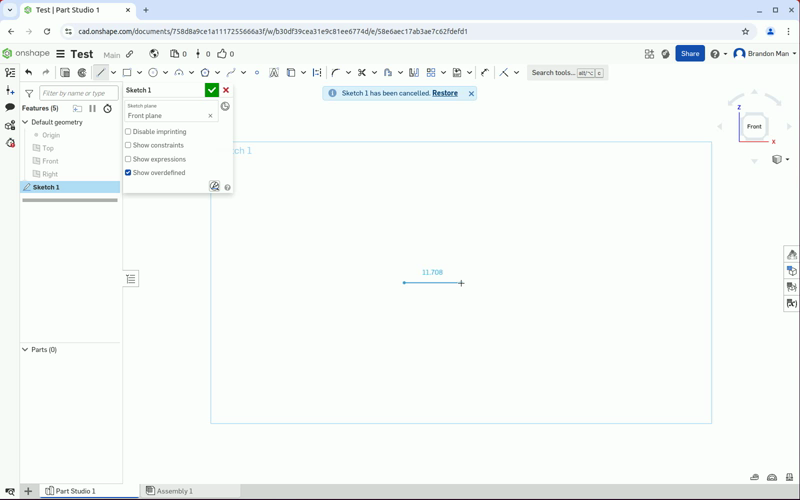
click(461, 282)
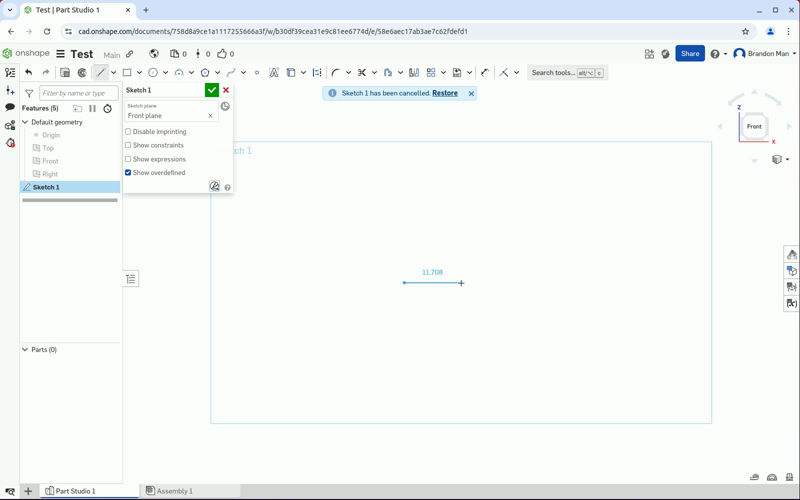
key_up(shift)
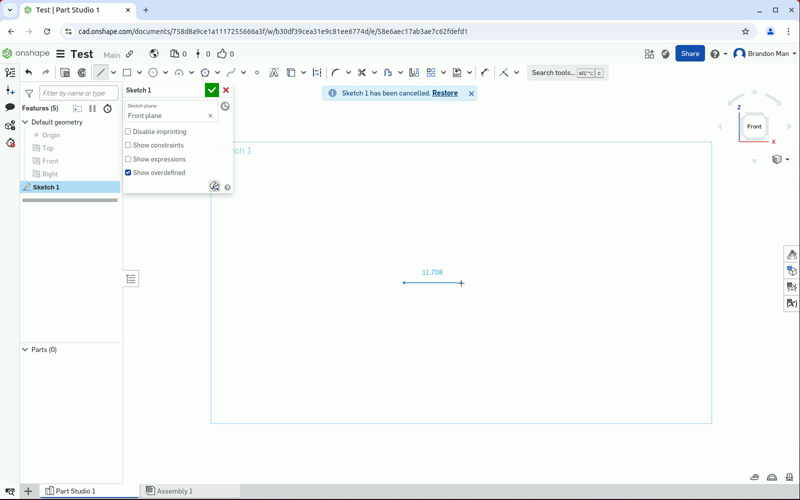
key_down(shift)
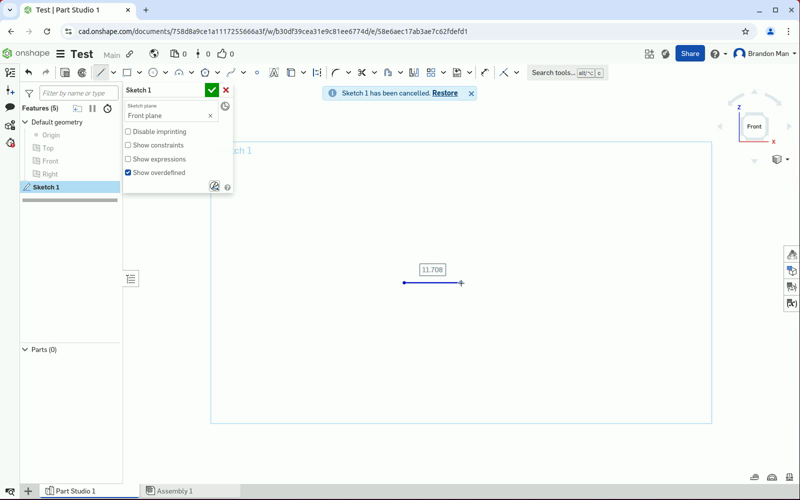
mouse_move(491, 282)
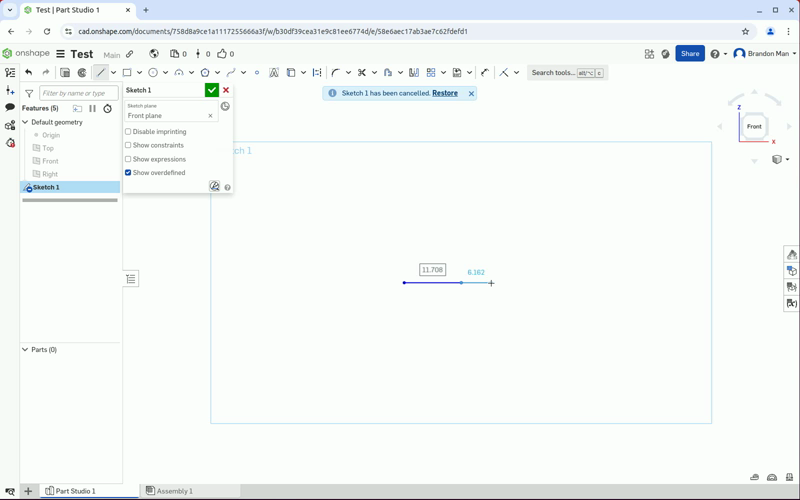
mouse_move(461, 254)
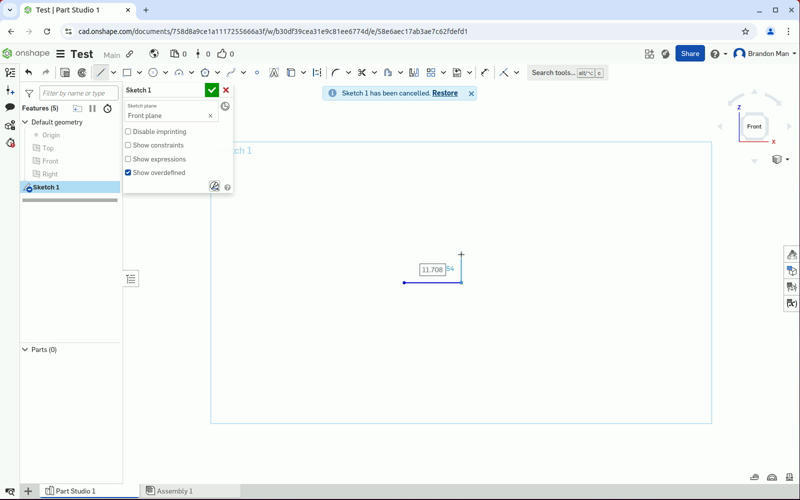
click(461, 254)
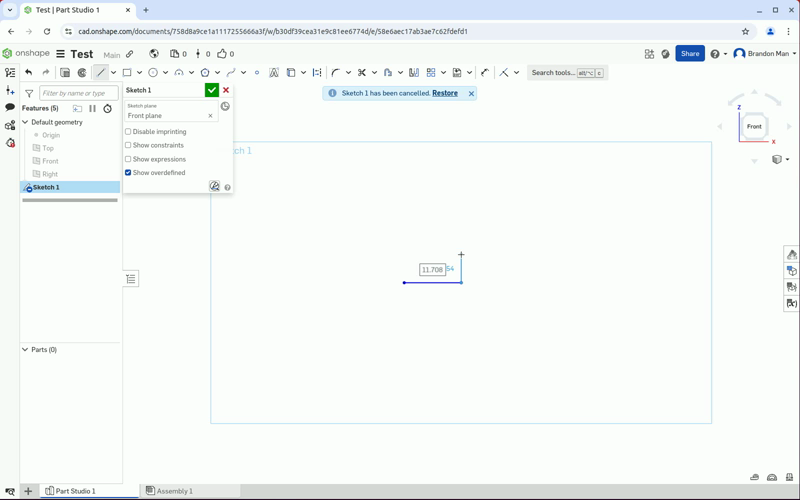
key_up(shift)
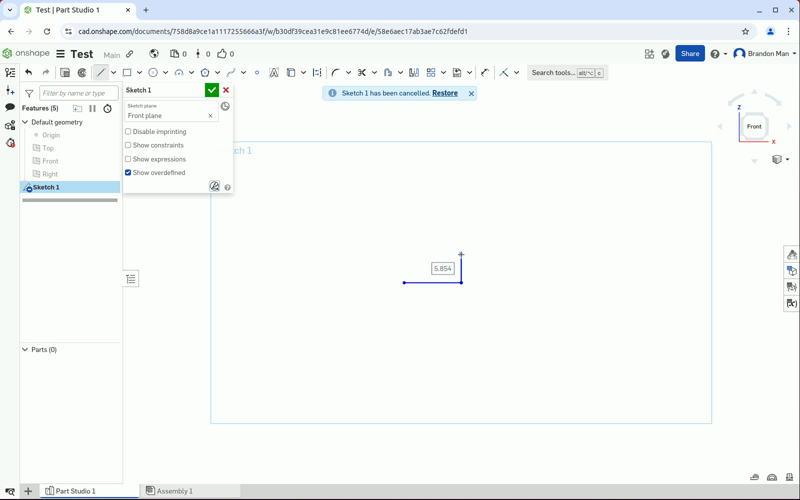
key(esc)
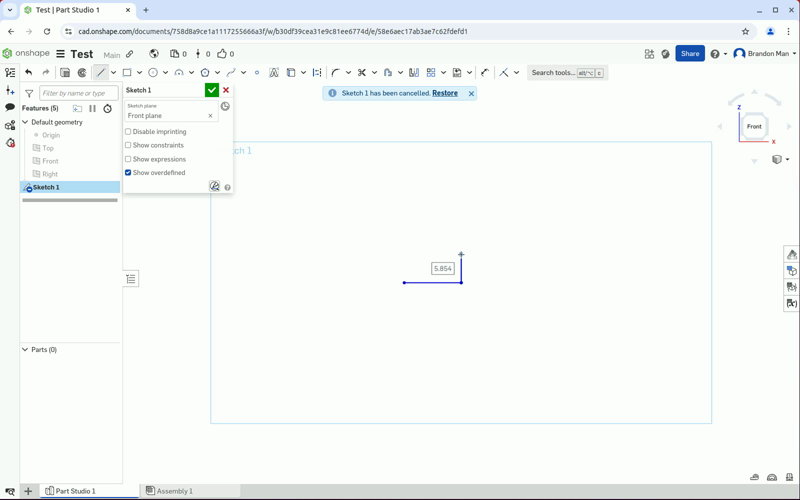
key(a)
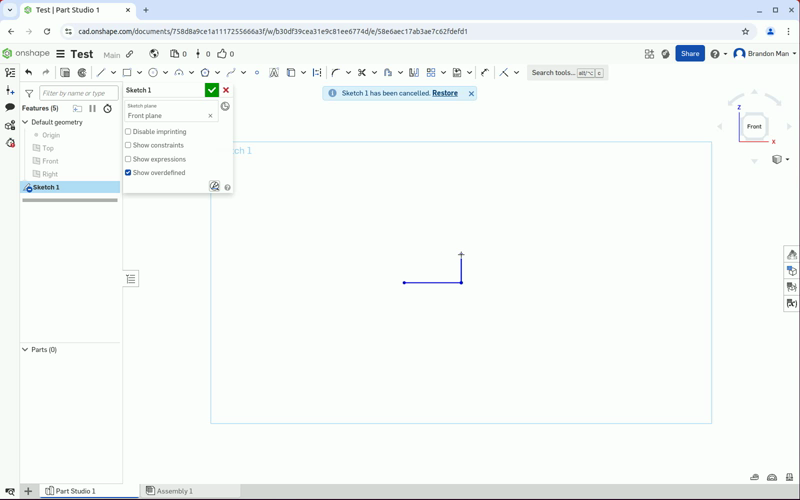
mouse_move(461, 254)
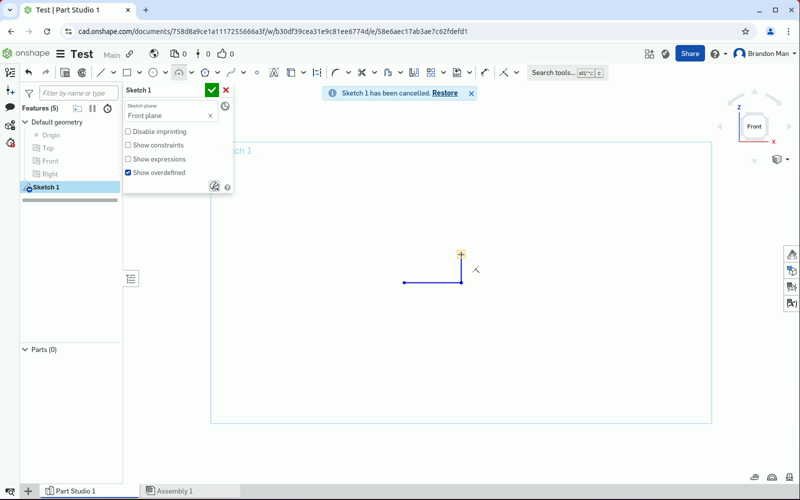
click(461, 254)
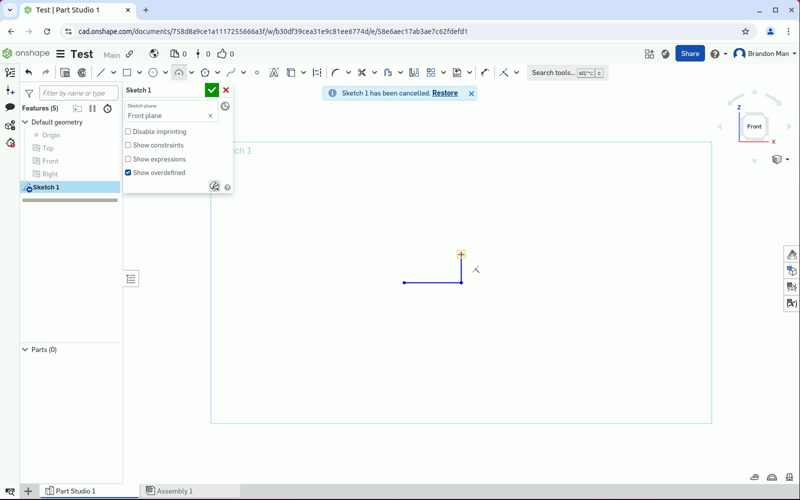
key_down(shift)
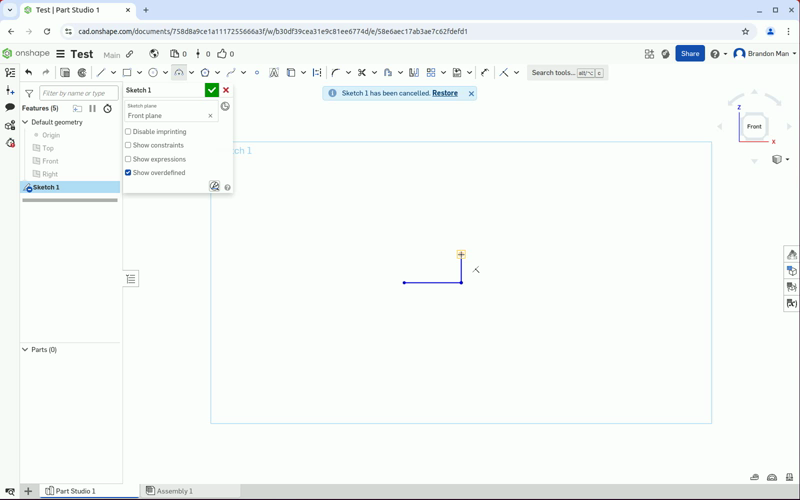
mouse_move(433, 226)
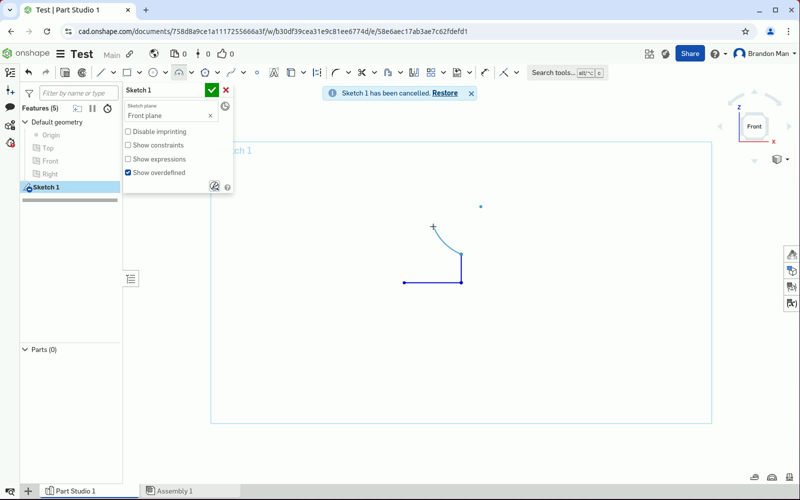
click(433, 226)
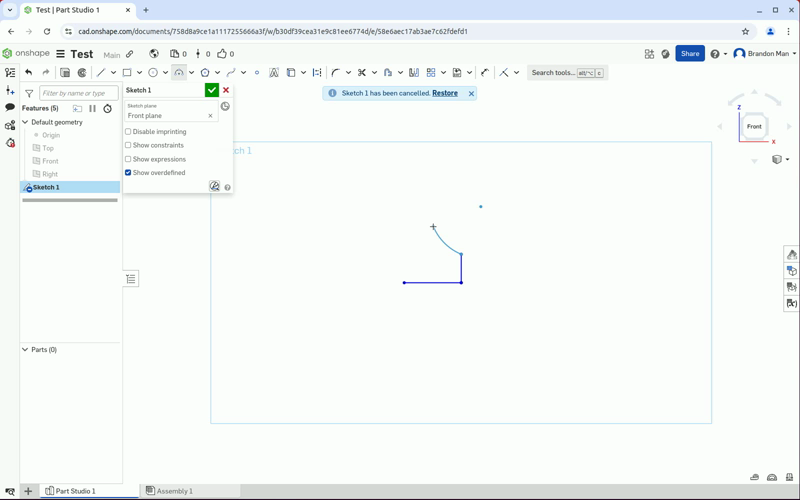
mouse_move(440, 247)
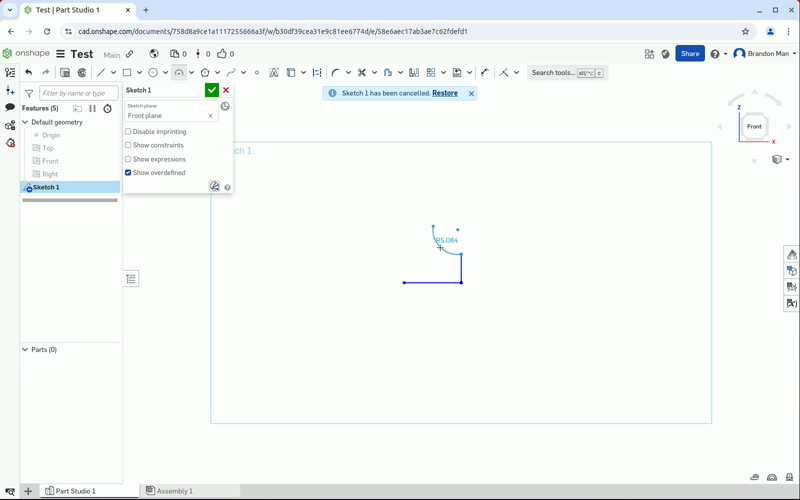
click(440, 247)
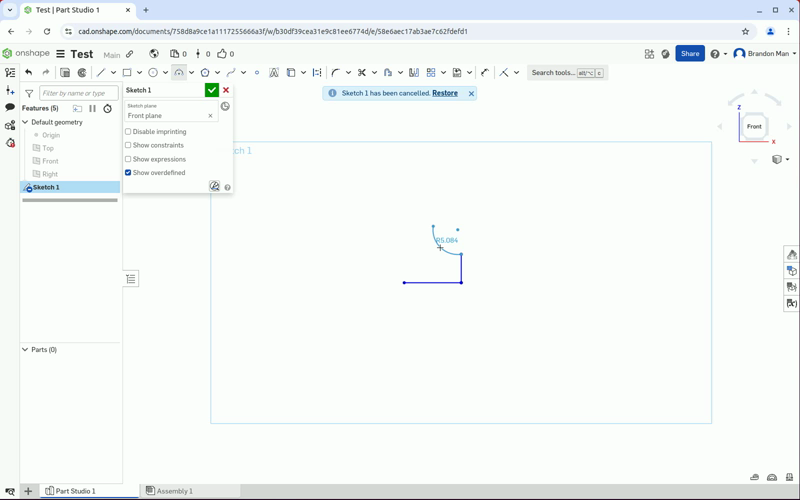
key_up(shift)
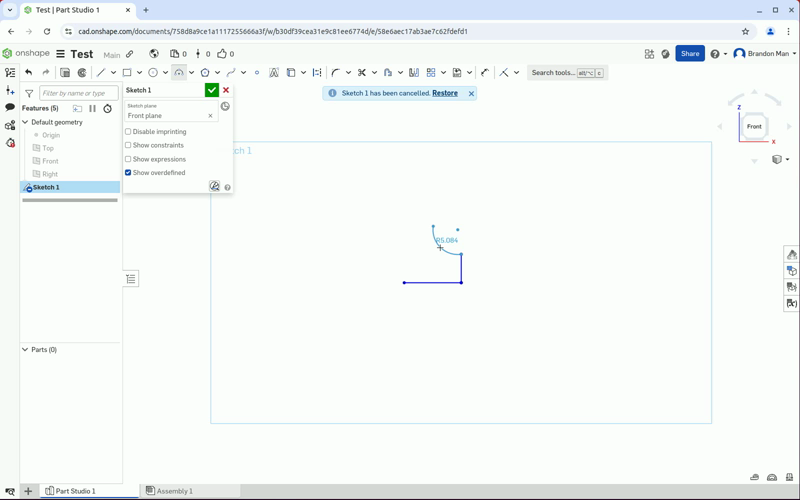
key(esc)
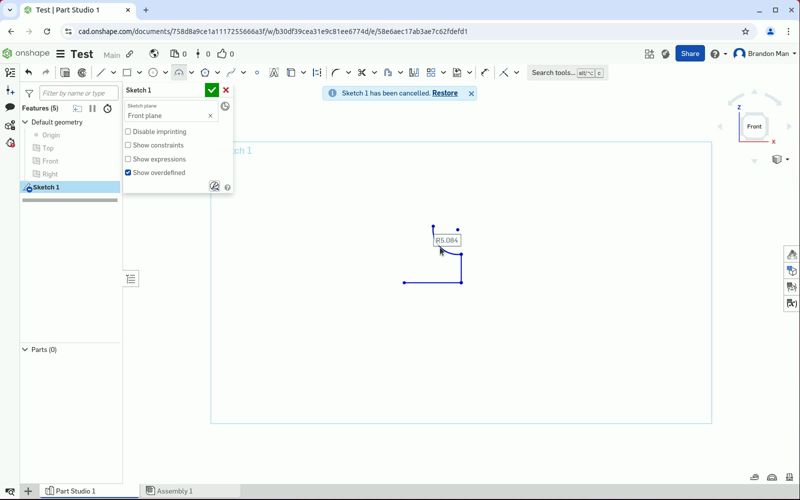
key(l)
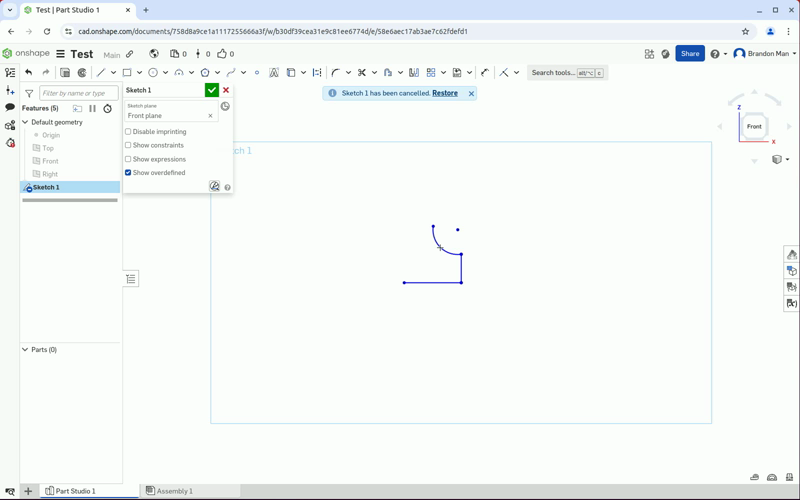
mouse_move(433, 226)
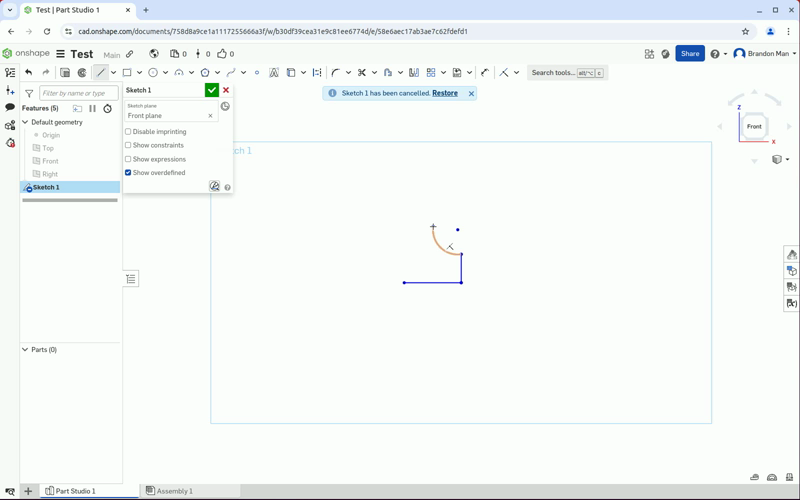
click(433, 226)
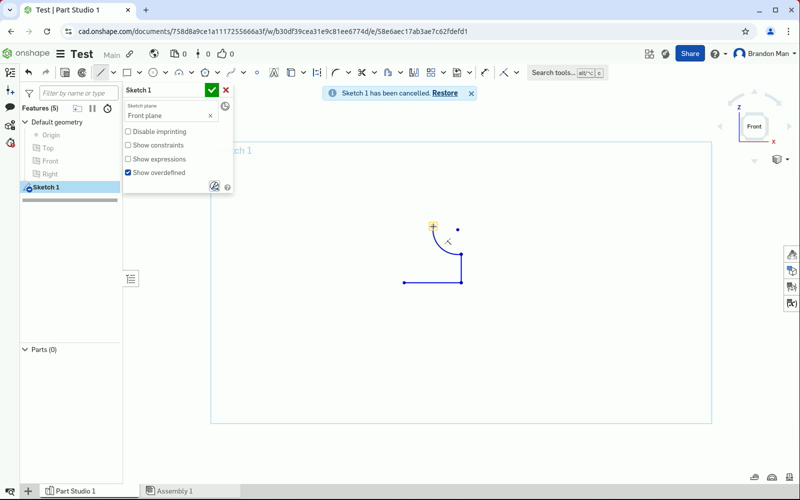
key_down(shift)
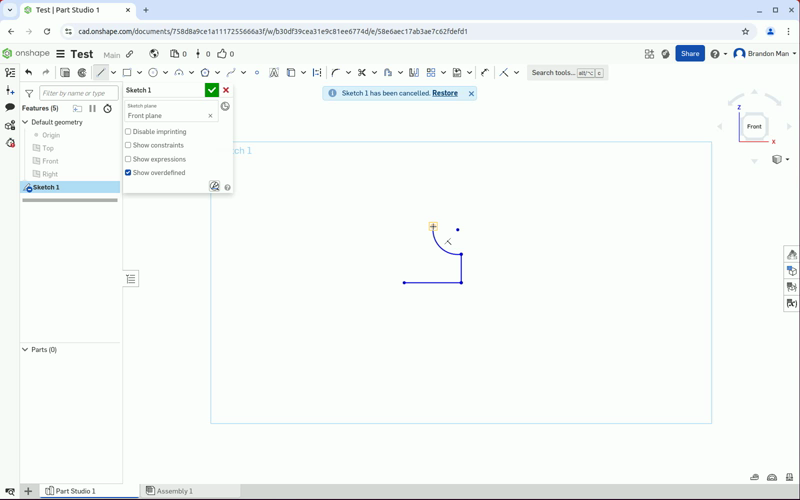
mouse_move(463, 226)
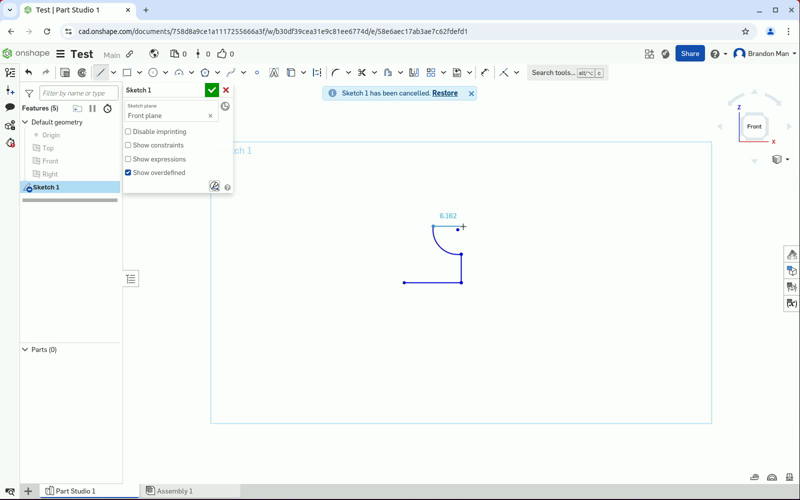
mouse_move(404, 226)
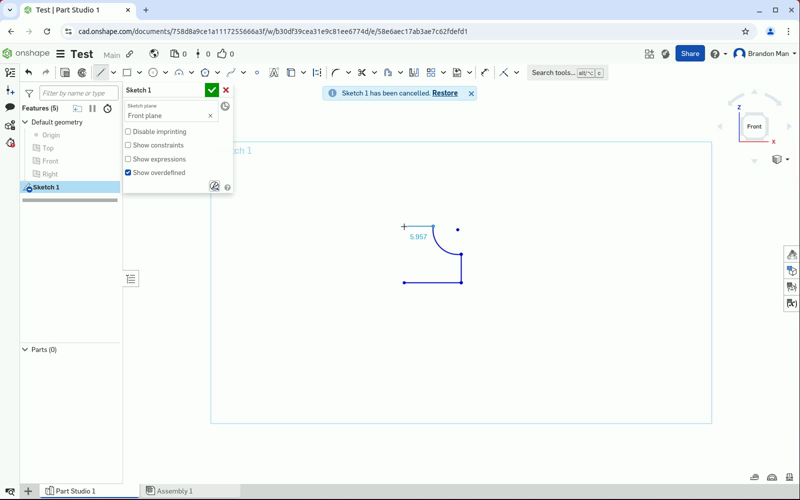
click(404, 226)
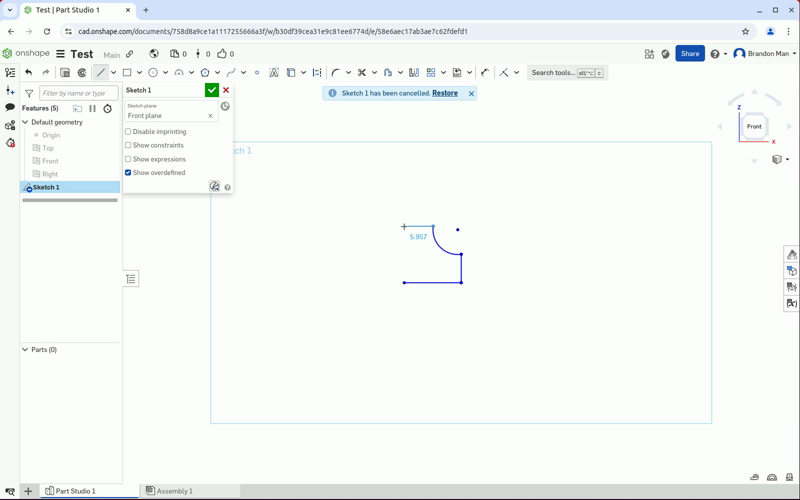
key_up(shift)
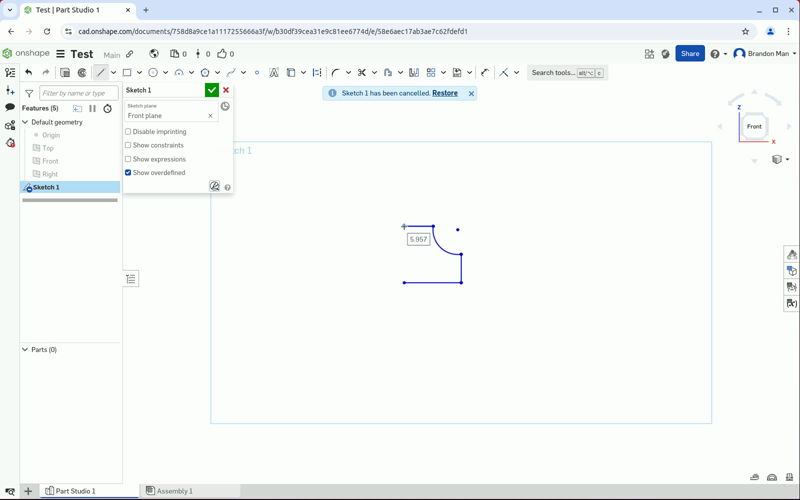
mouse_move(434, 226)
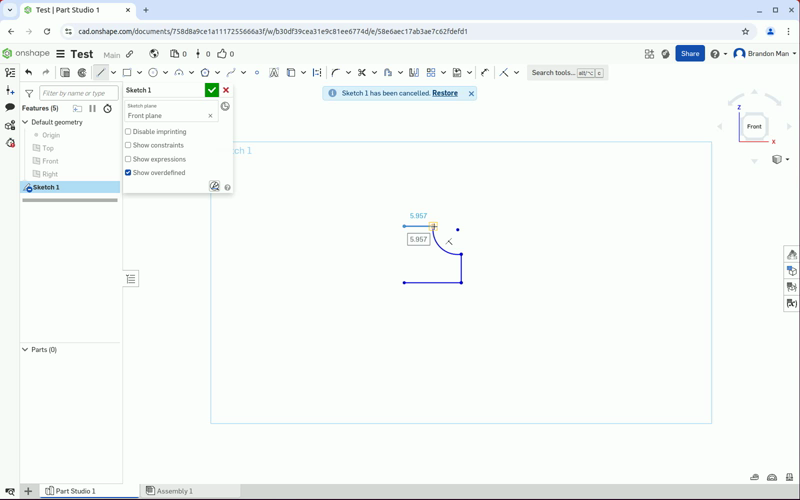
key_down(shift)
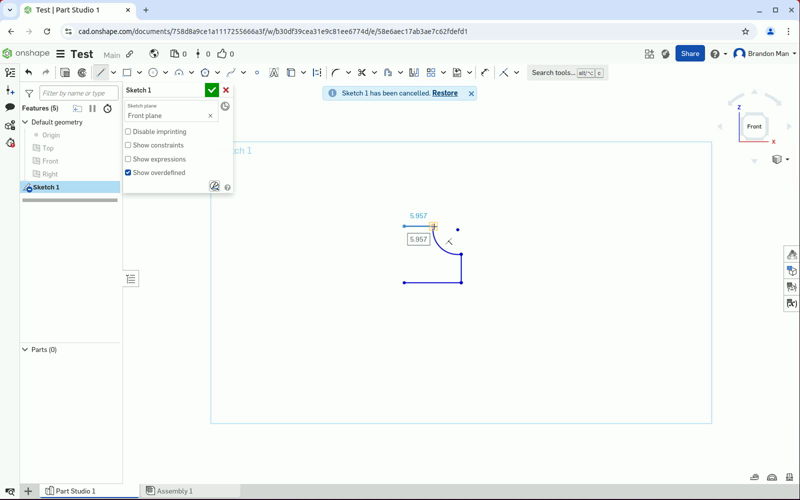
mouse_move(404, 282)
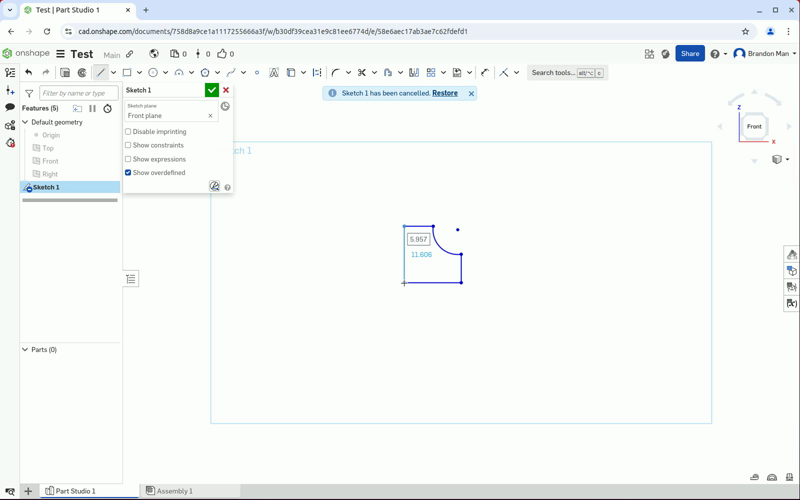
key_up(shift)
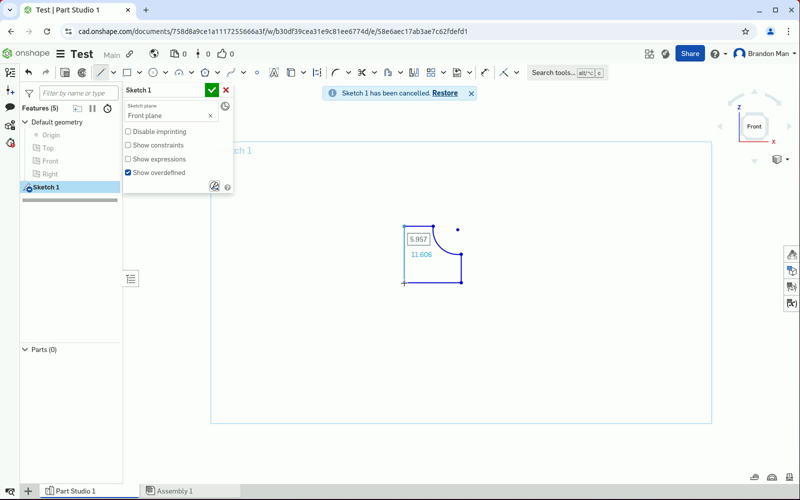
click(404, 282)
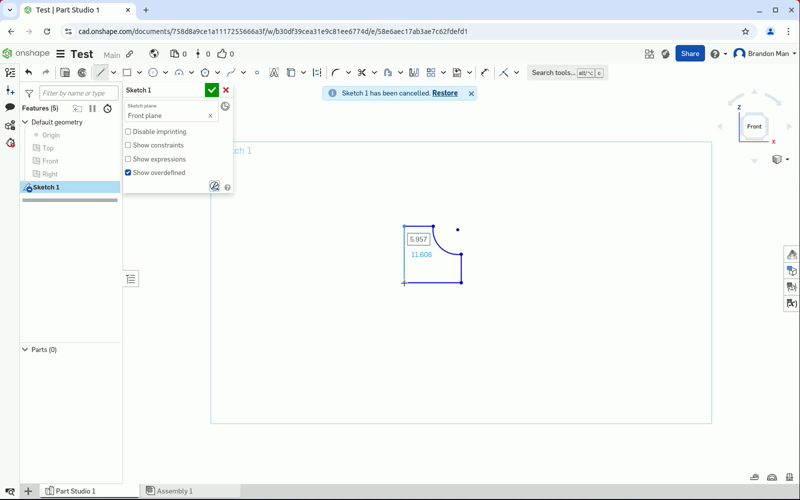
key(esc)
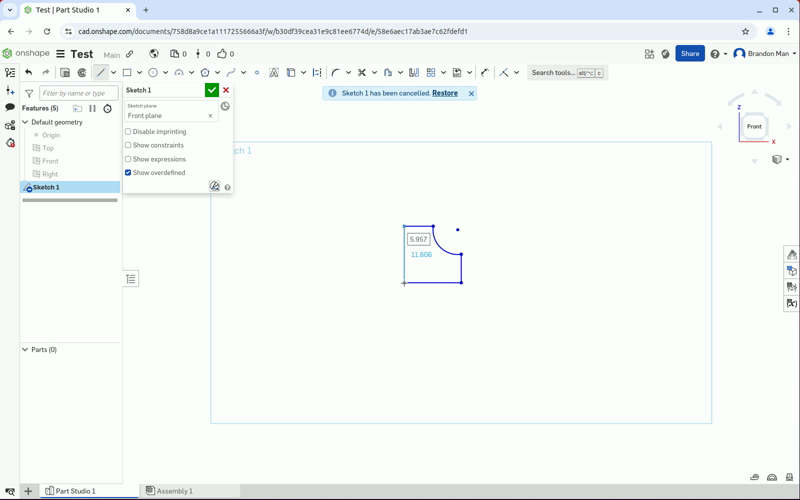
mouse_move(406, 233)
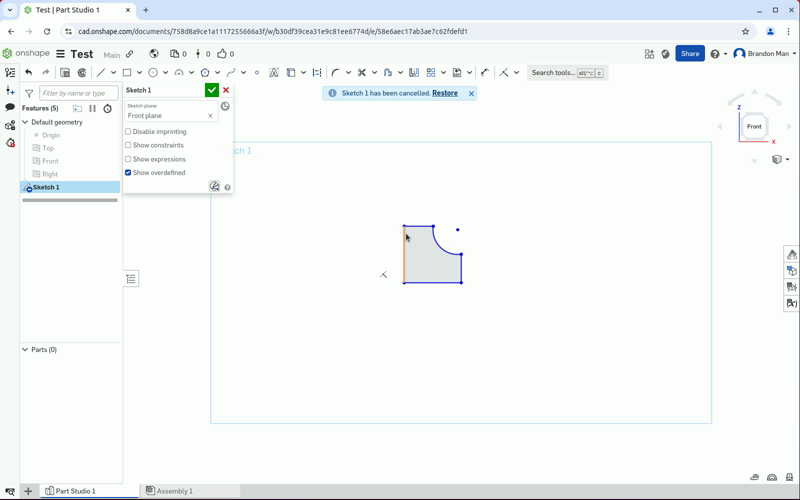
click(406, 233)
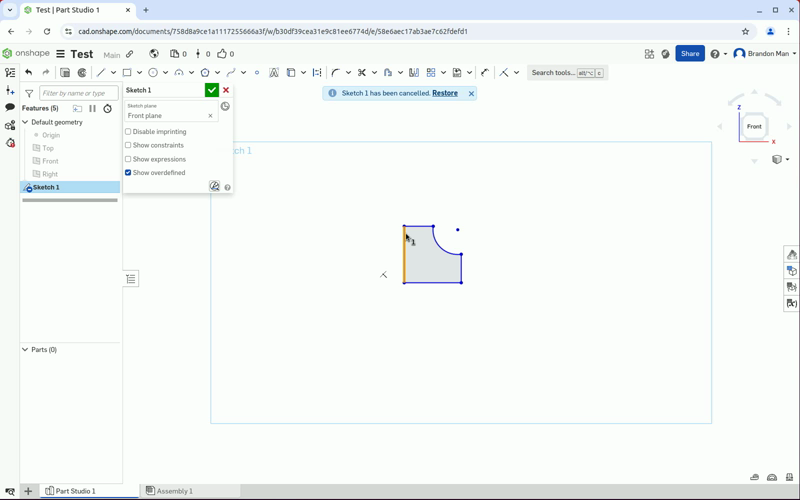
mouse_move(73, 352)
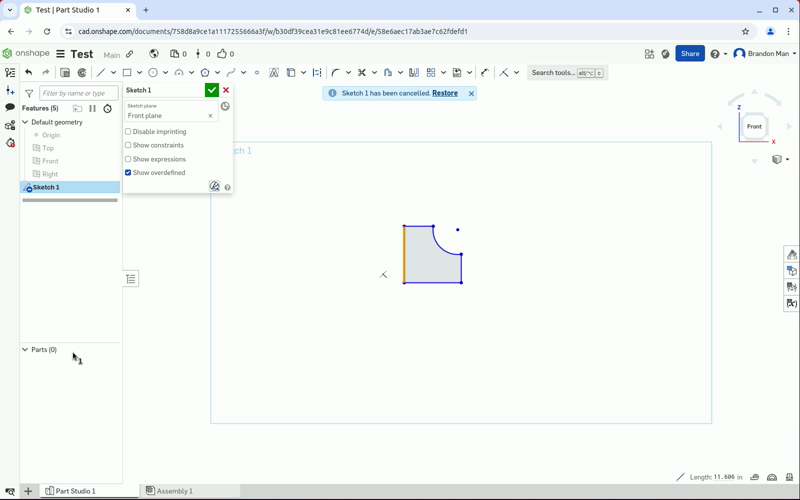
key(shift+y)
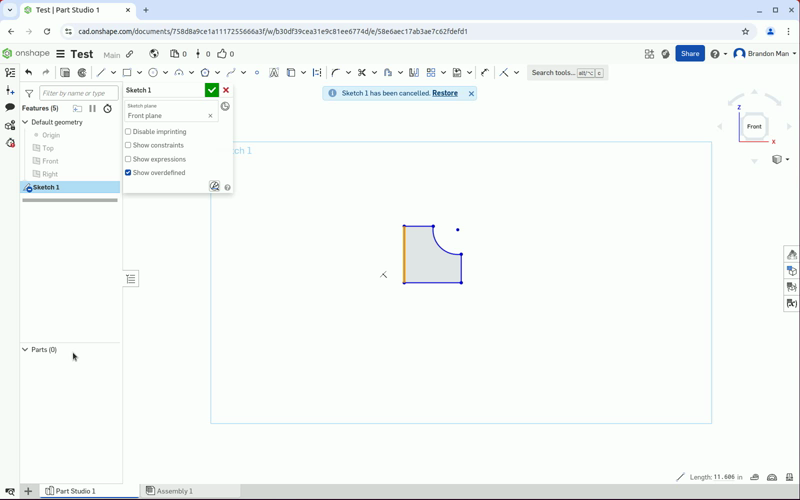
key(shift+e)
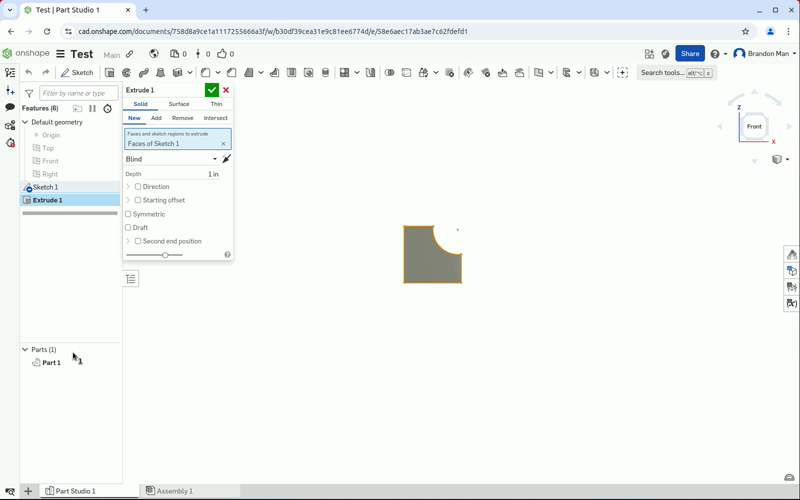
mouse_move(143, 106)
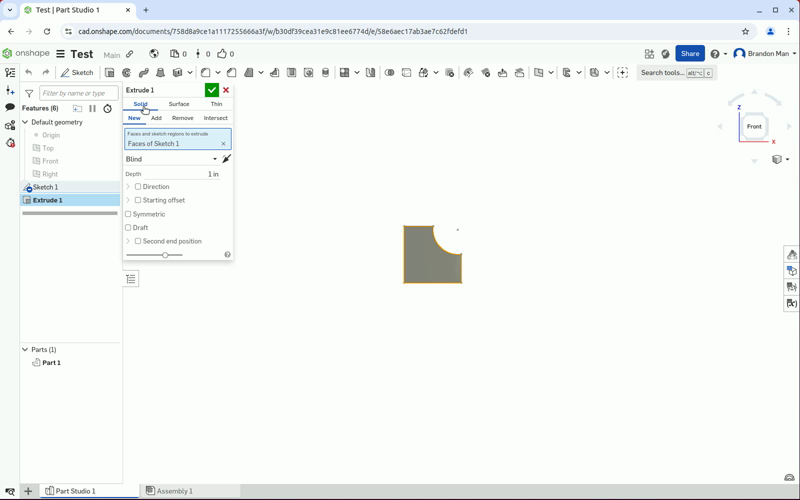
click(143, 106)
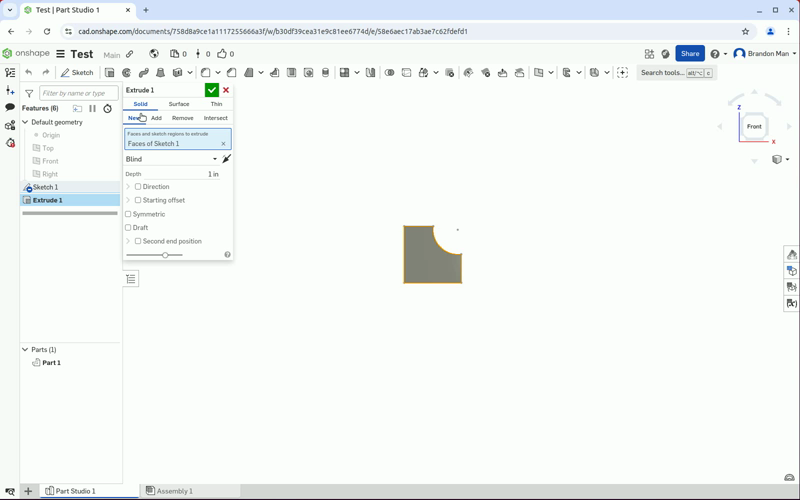
mouse_move(137, 120)
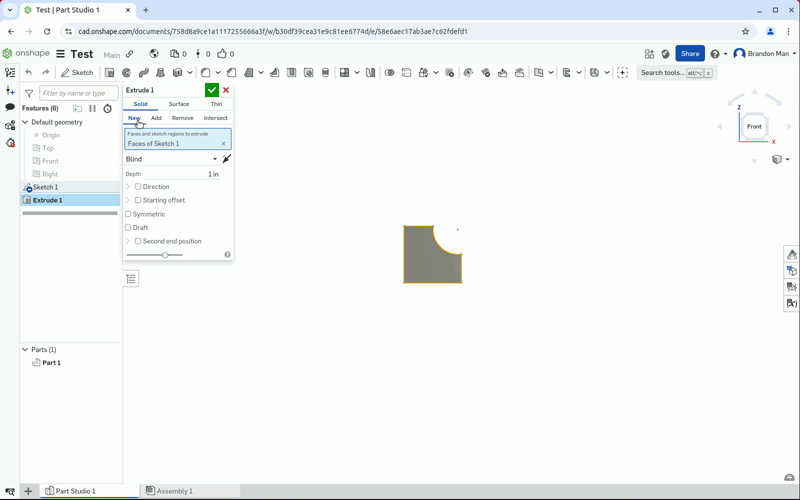
click(137, 120)
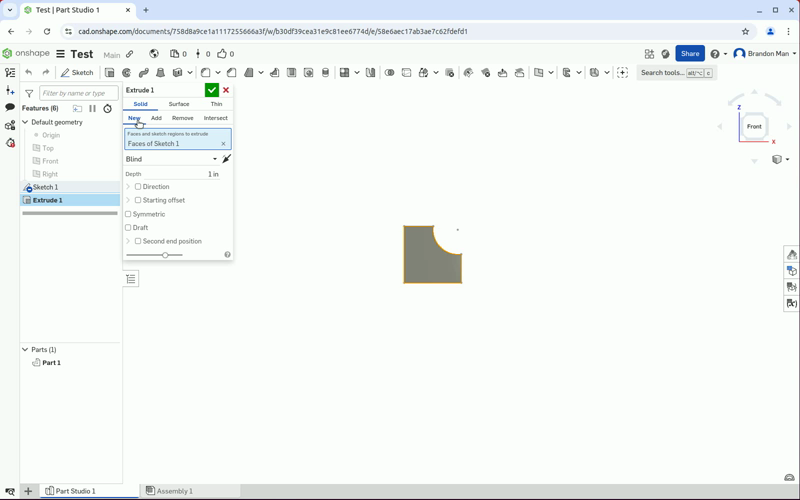
key(tab, 4)
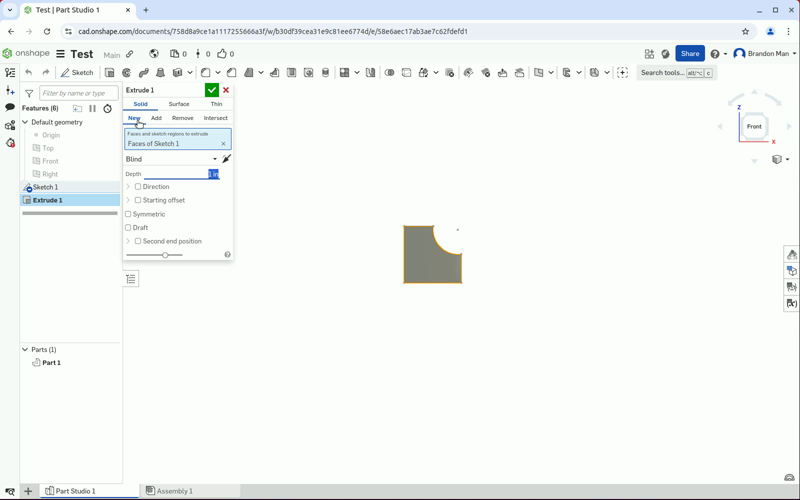
text(23.108)
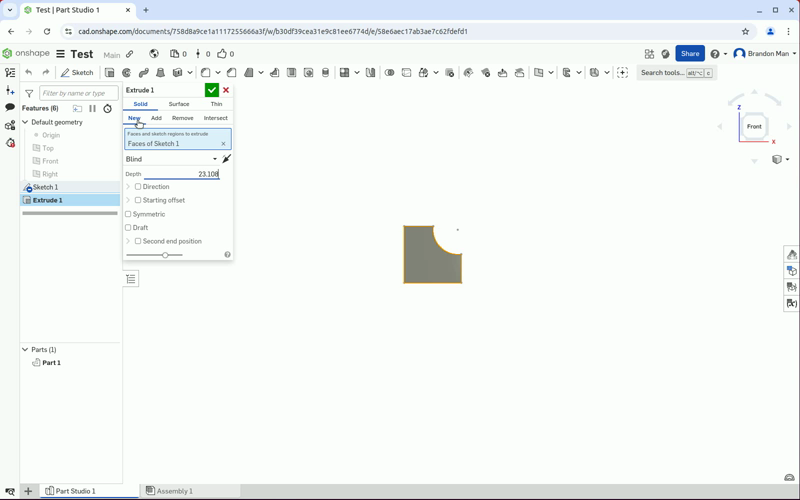
key(enter)
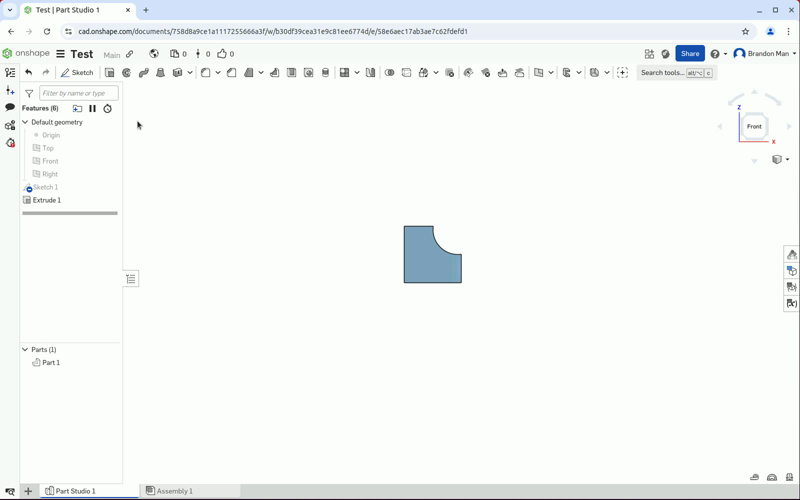
key(shift+h)
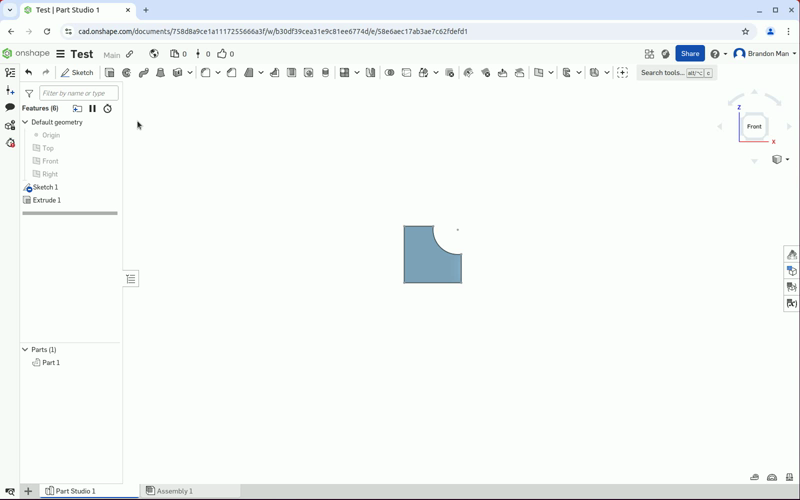
key(shift+h)
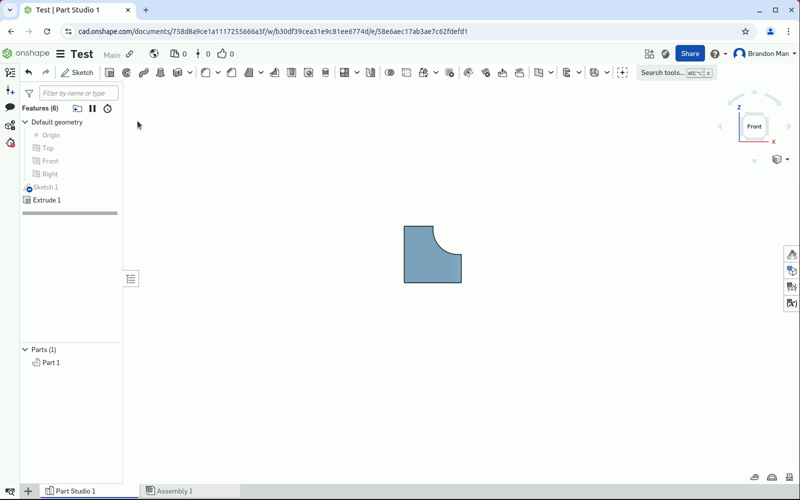
mouse_move(73, 189)
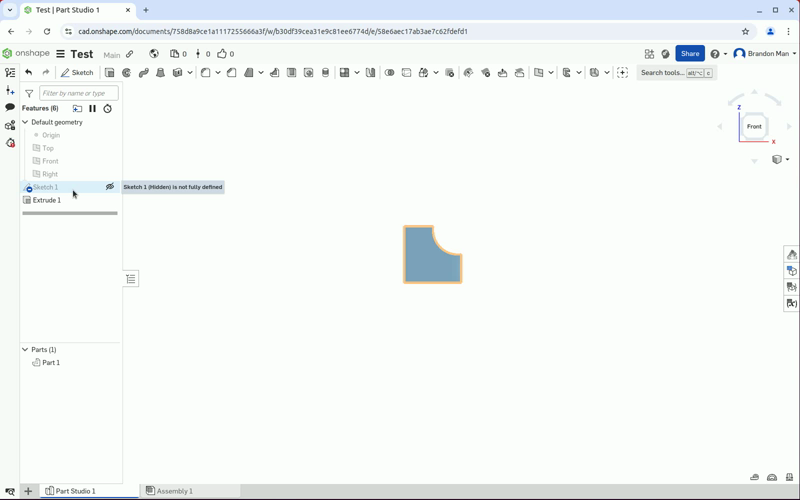
click(73, 189)
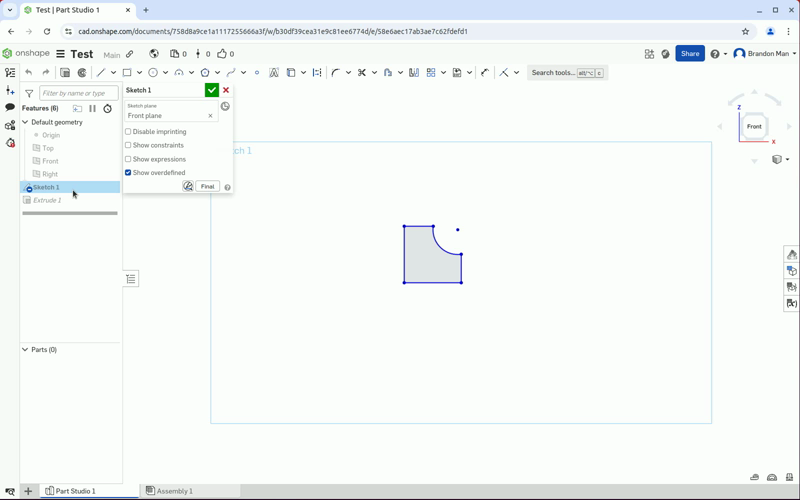
mouse_move(229, 92)
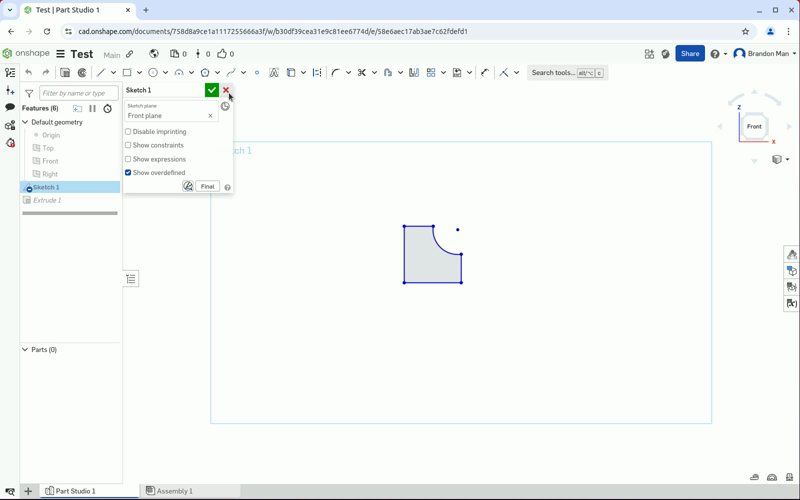
click(229, 92)
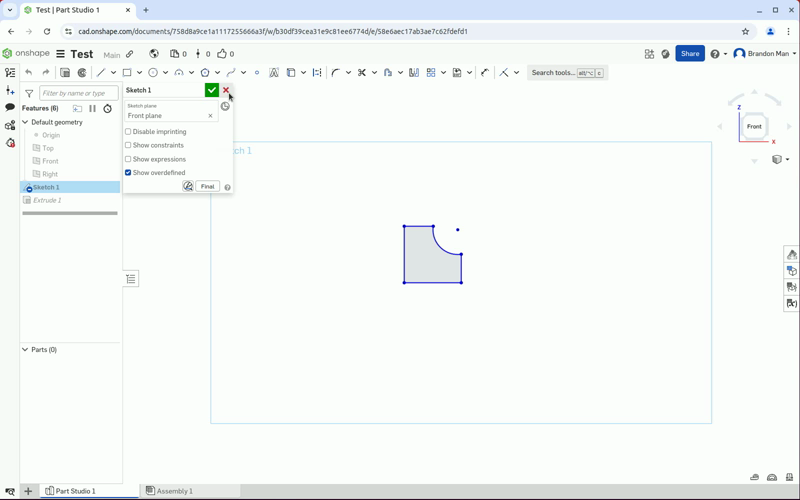
key(shift+s)
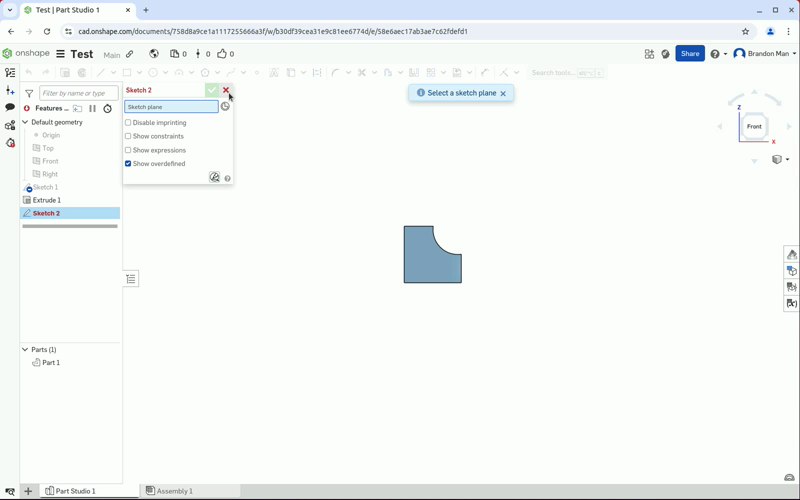
mouse_move(73, 163)
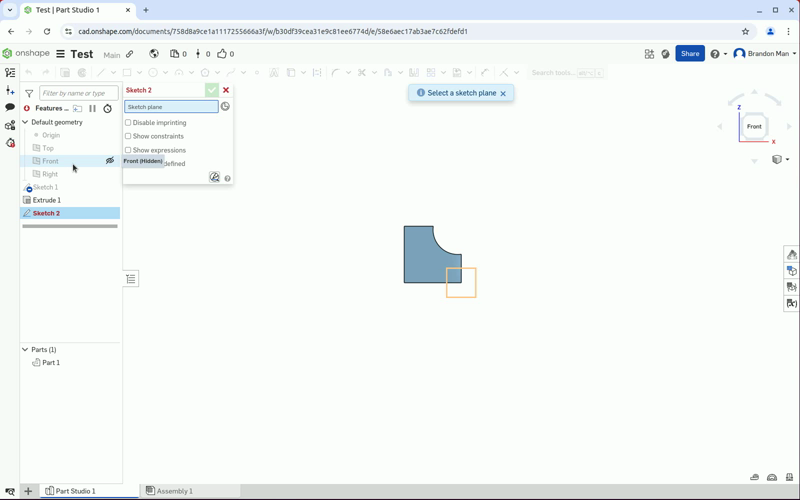
click(73, 163)
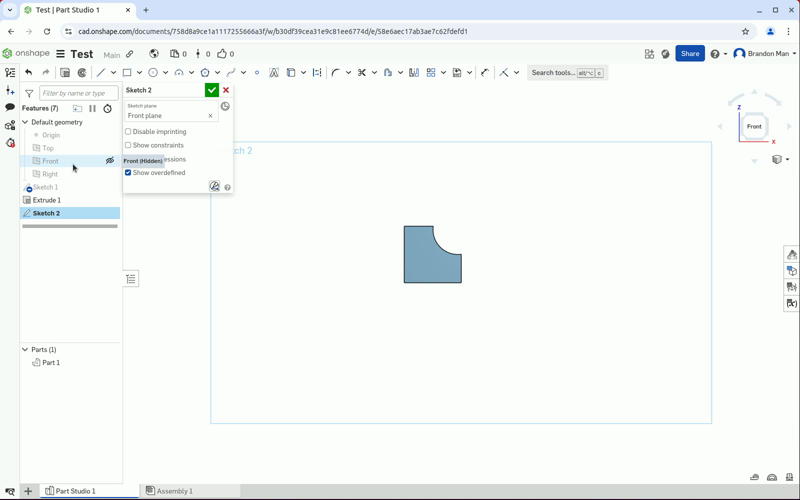
mouse_move(73, 352)
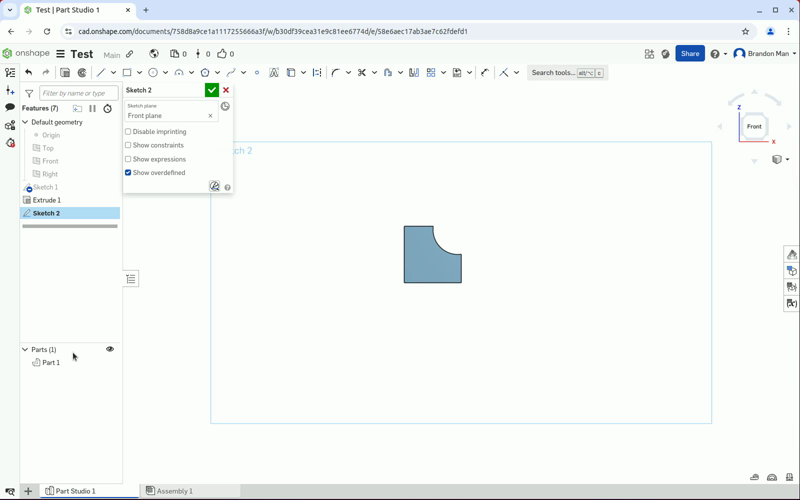
key(y)
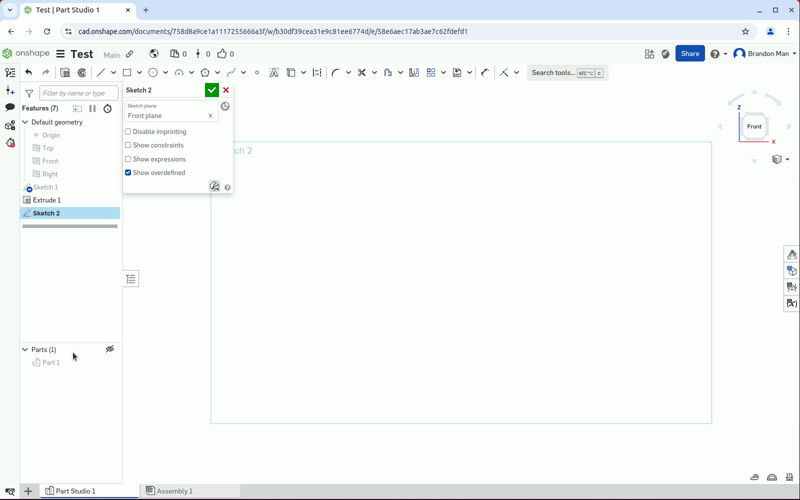
key(l)
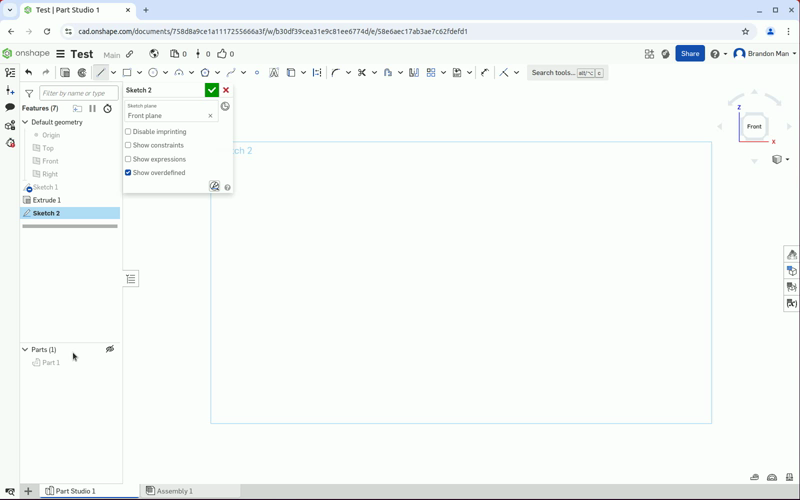
key_down(shift)
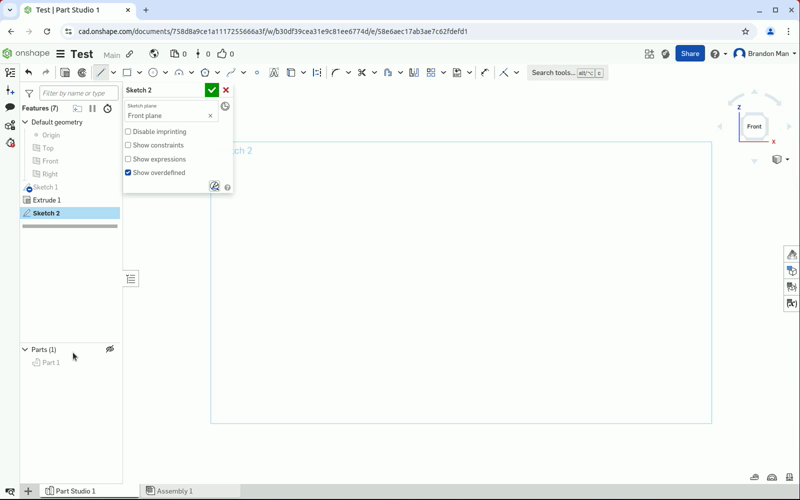
mouse_move(404, 282)
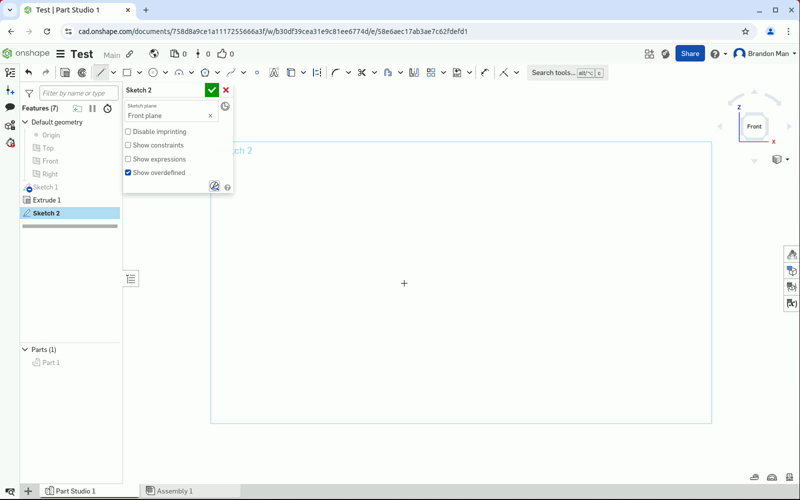
click(404, 282)
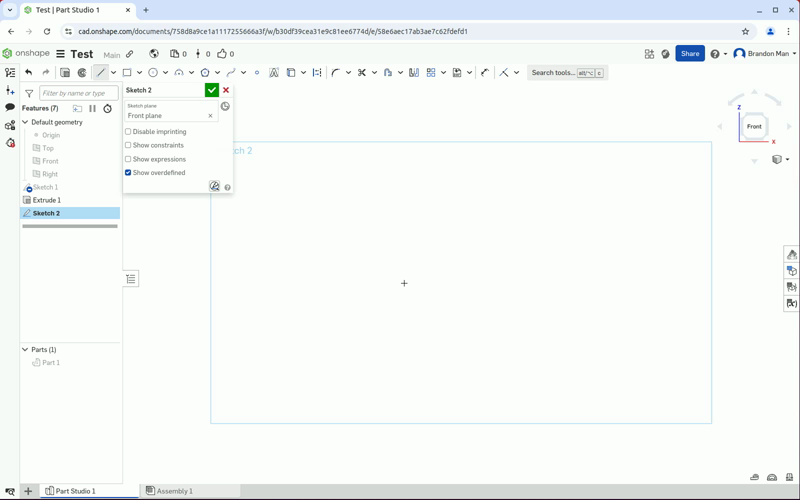
key_up(shift)
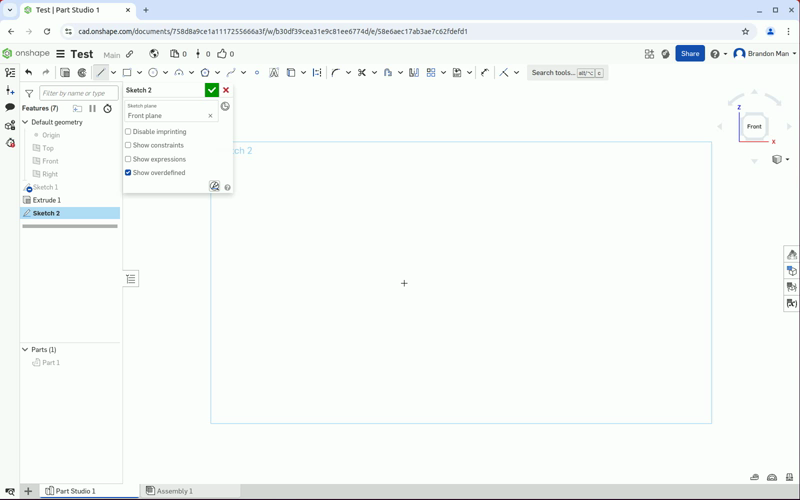
key_down(shift)
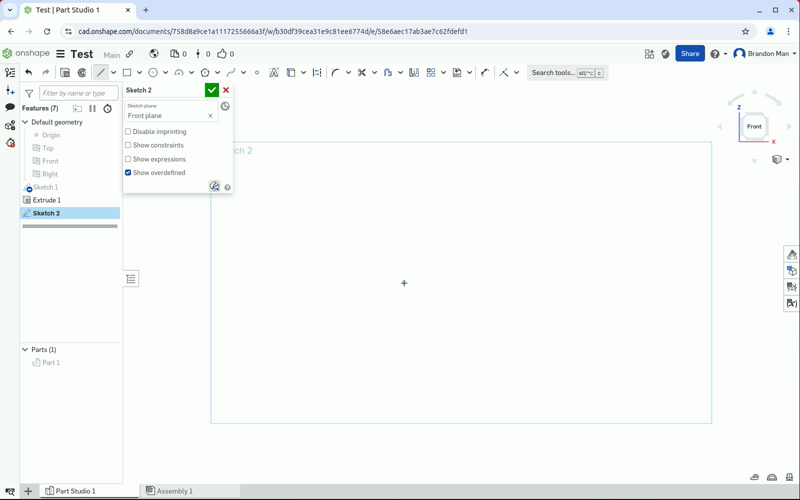
mouse_move(434, 282)
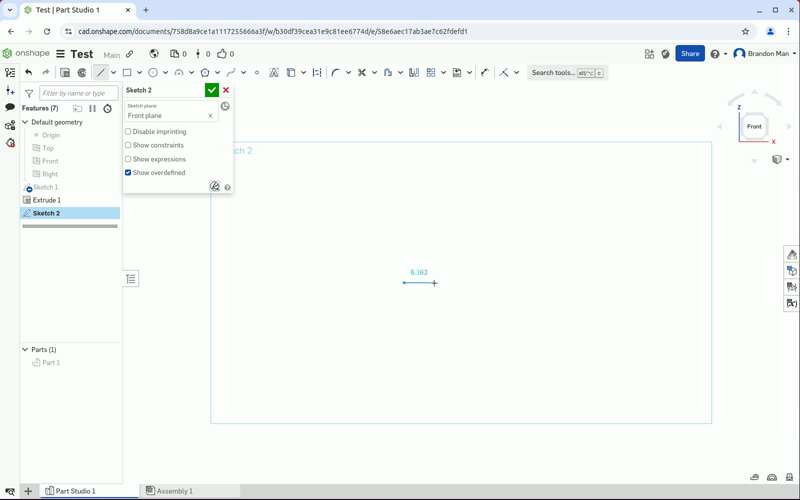
mouse_move(461, 282)
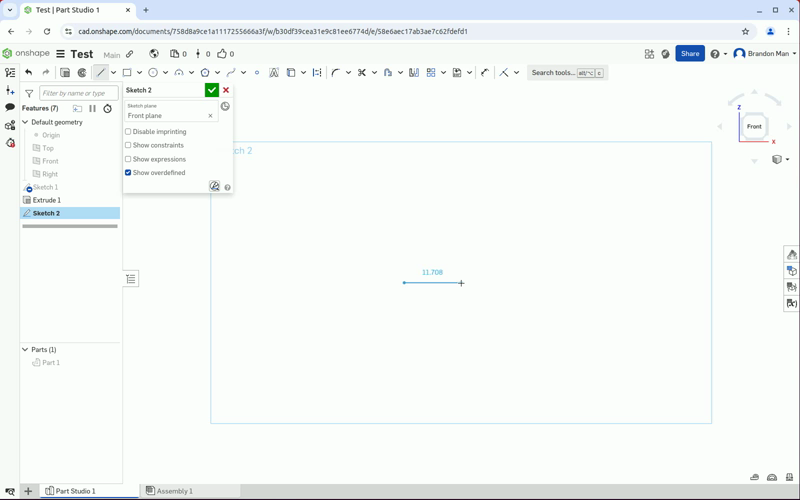
click(461, 282)
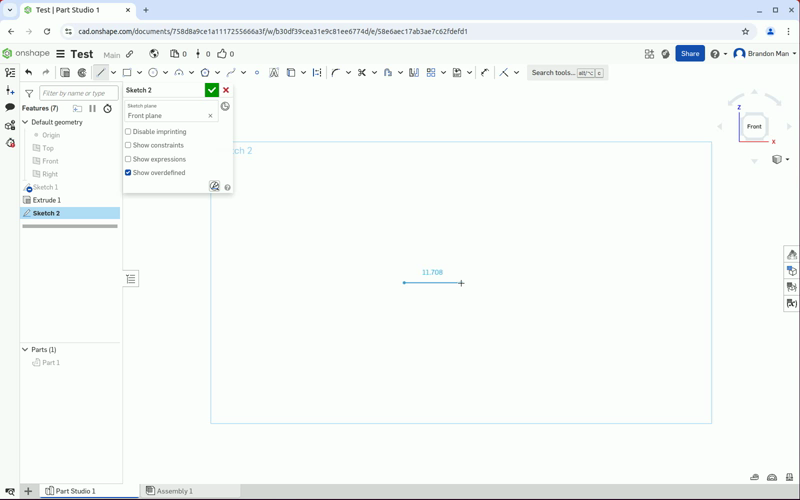
key_up(shift)
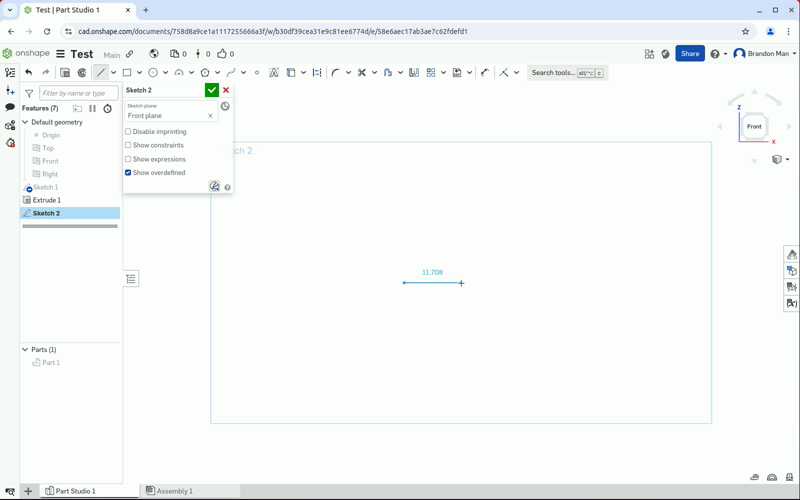
key_down(shift)
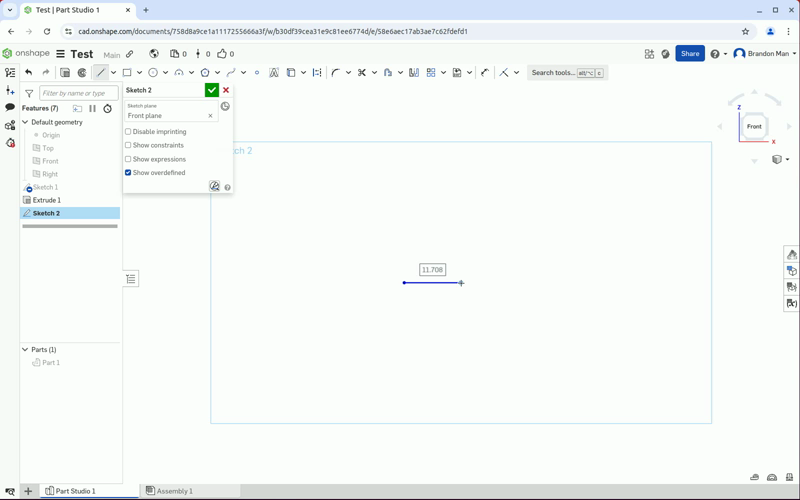
mouse_move(491, 282)
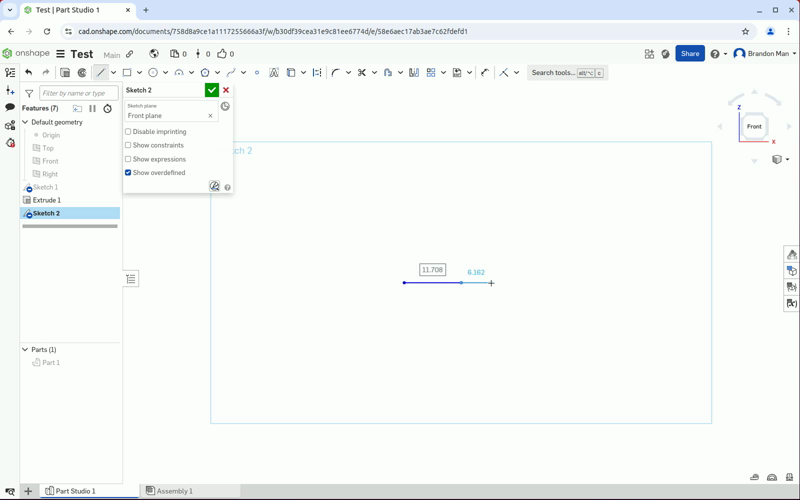
mouse_move(461, 254)
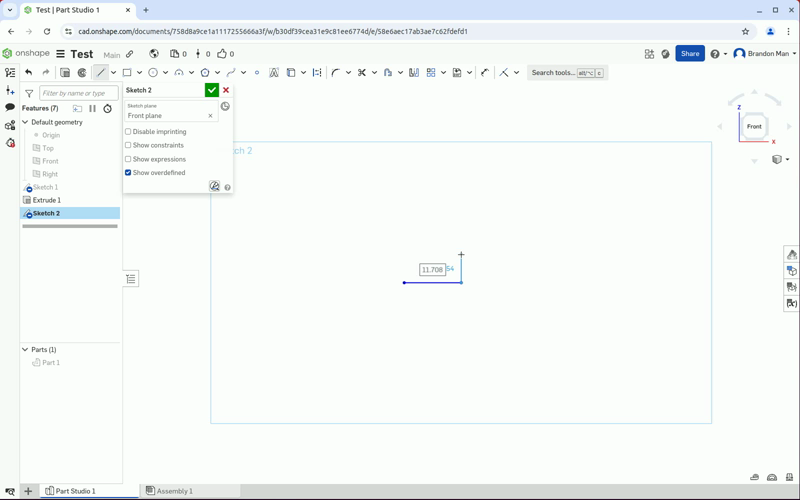
click(461, 254)
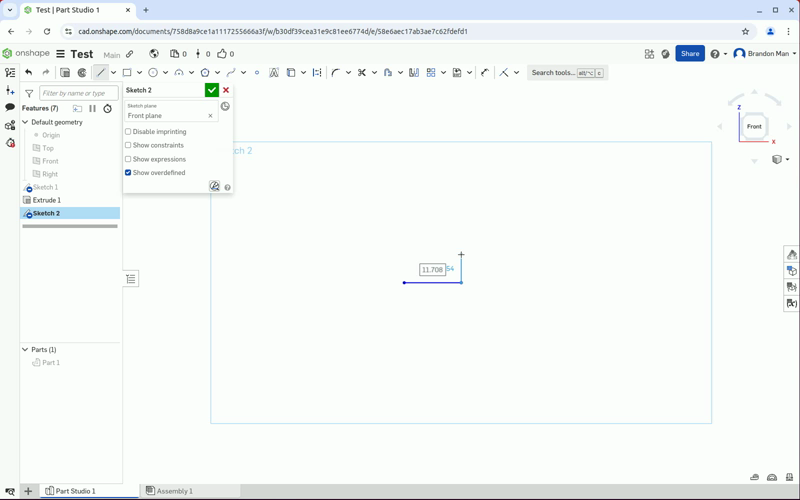
key_up(shift)
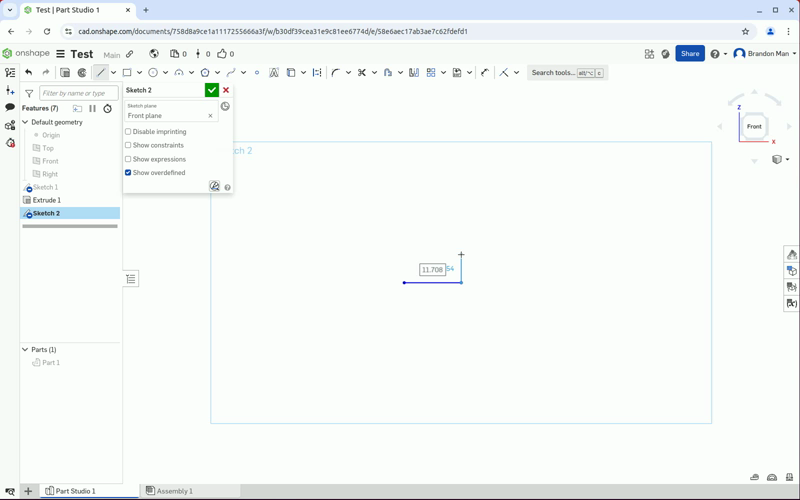
key(esc)
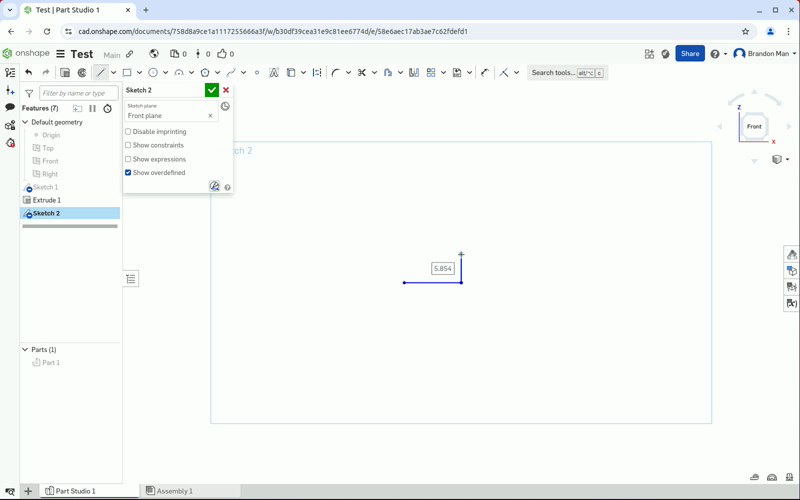
key(a)
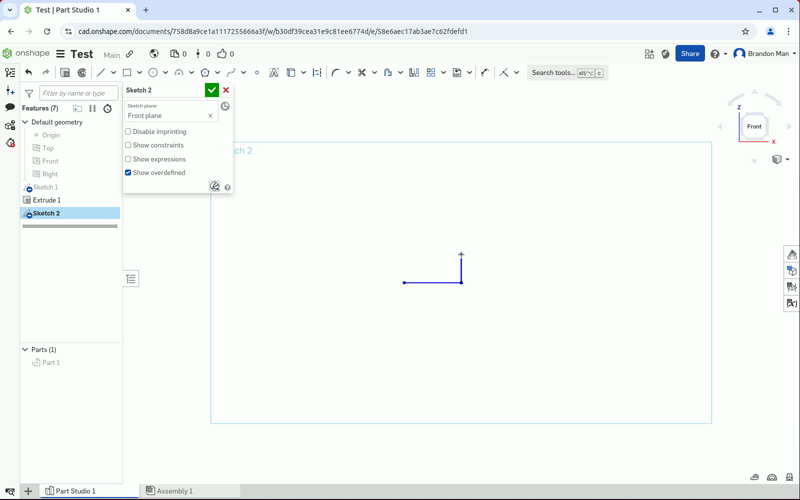
mouse_move(461, 254)
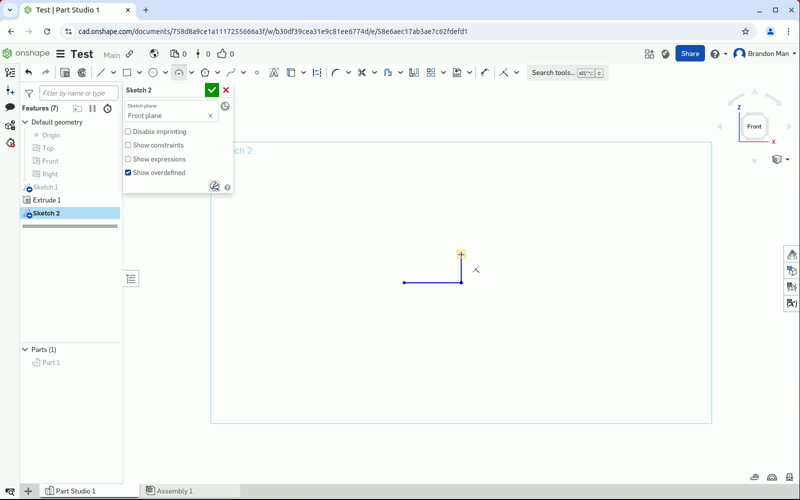
click(461, 254)
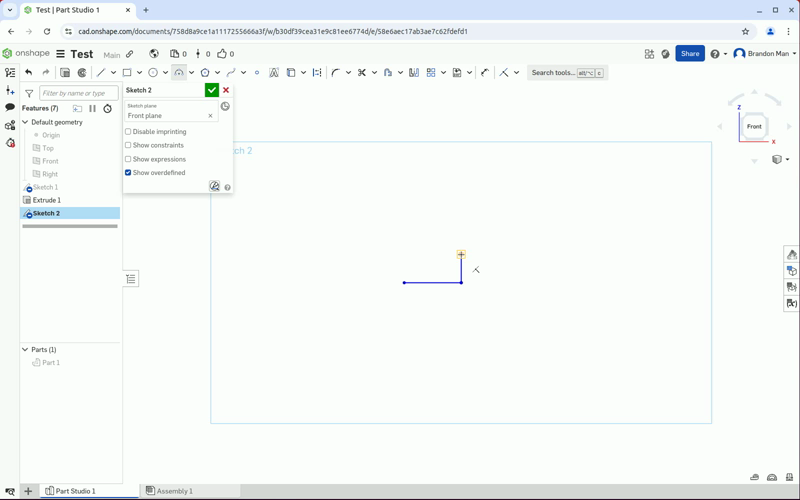
key_down(shift)
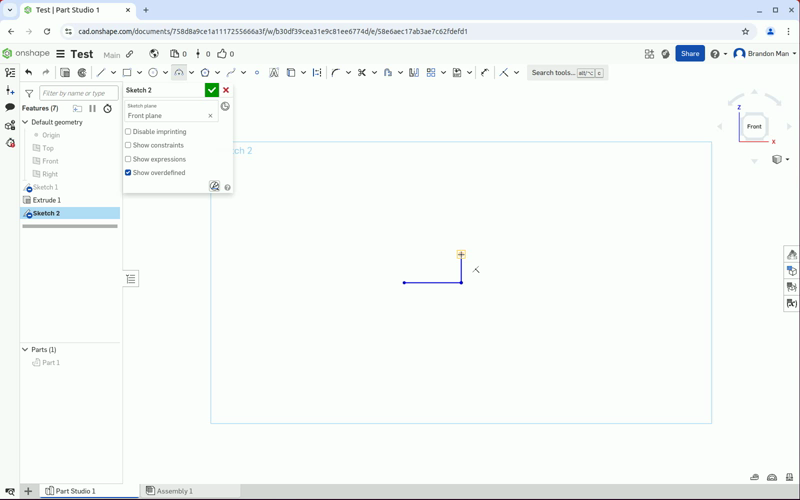
mouse_move(433, 226)
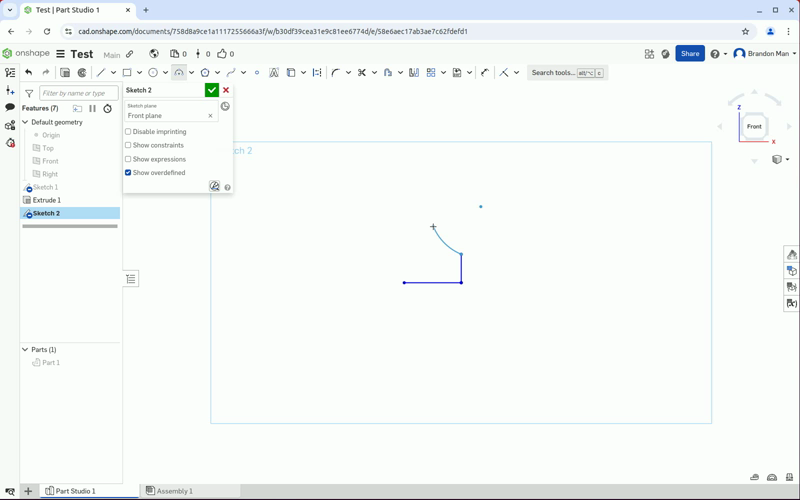
click(433, 226)
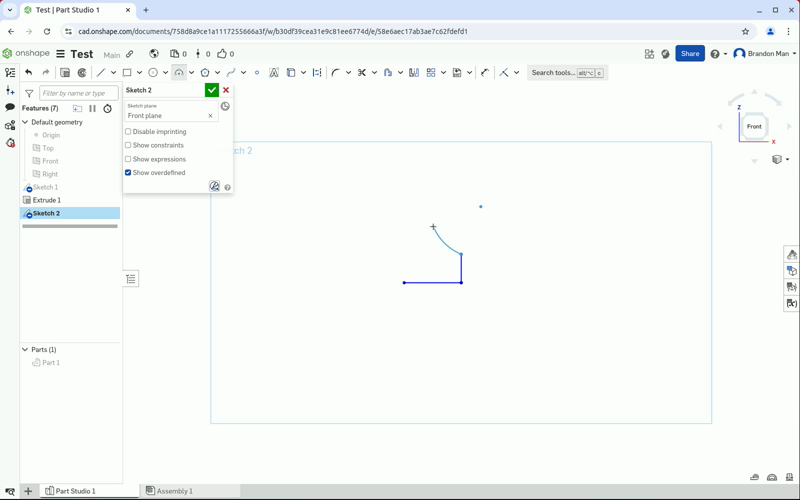
mouse_move(440, 247)
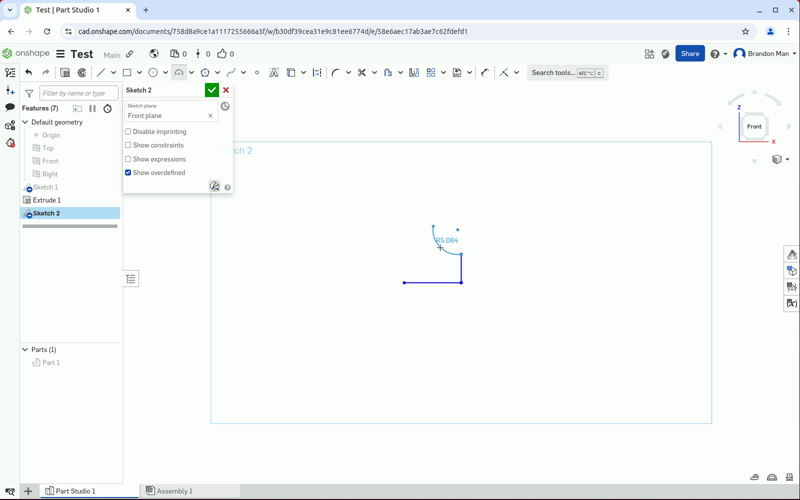
click(440, 247)
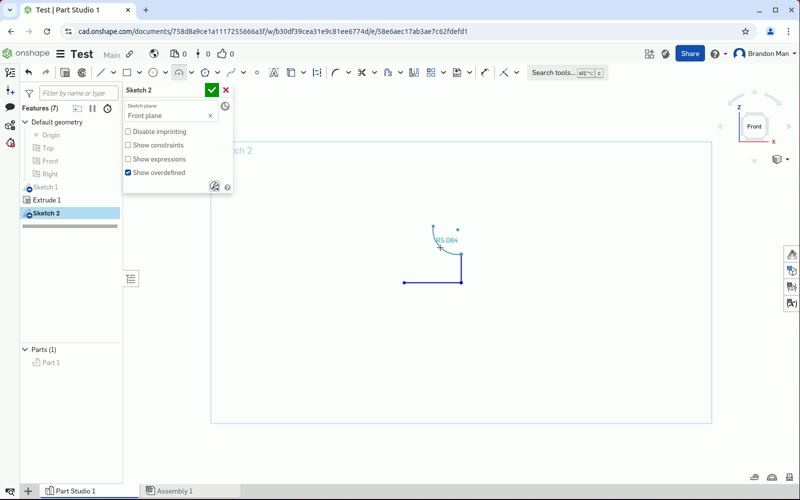
key_up(shift)
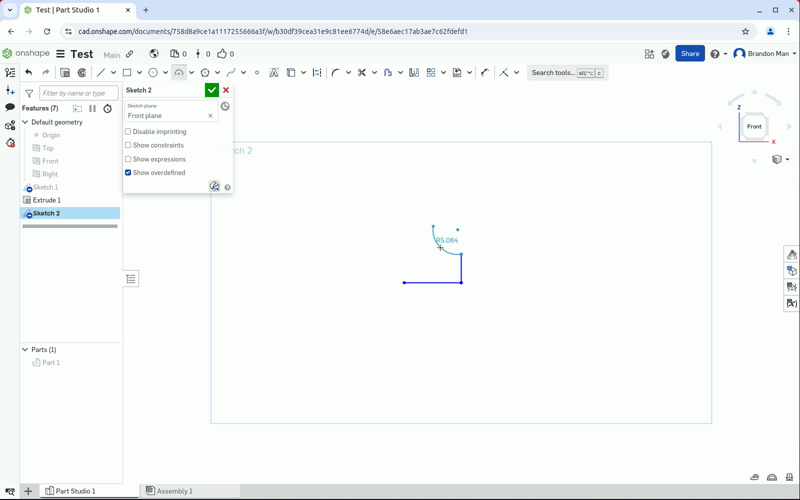
key(esc)
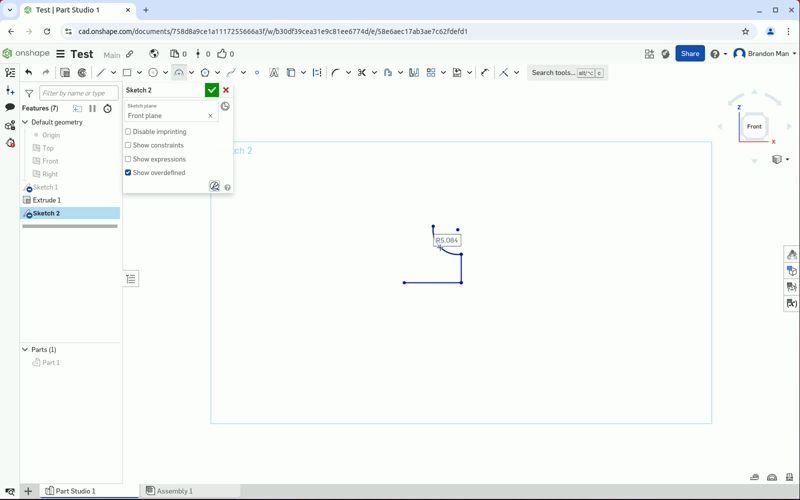
key(l)
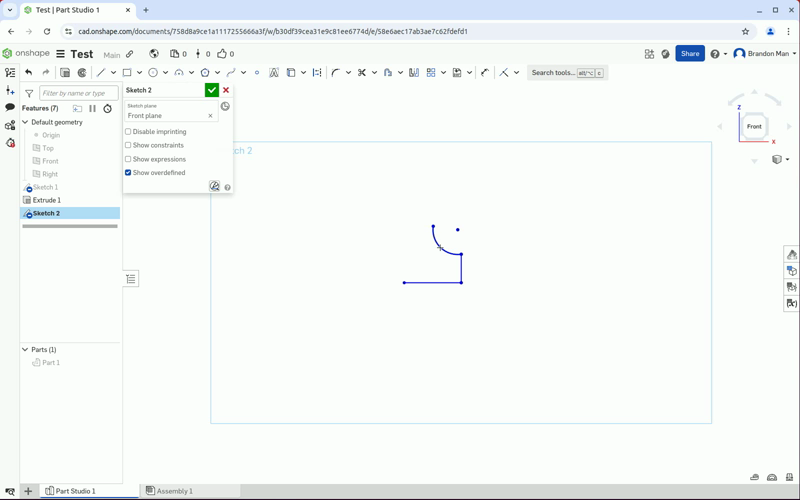
mouse_move(433, 226)
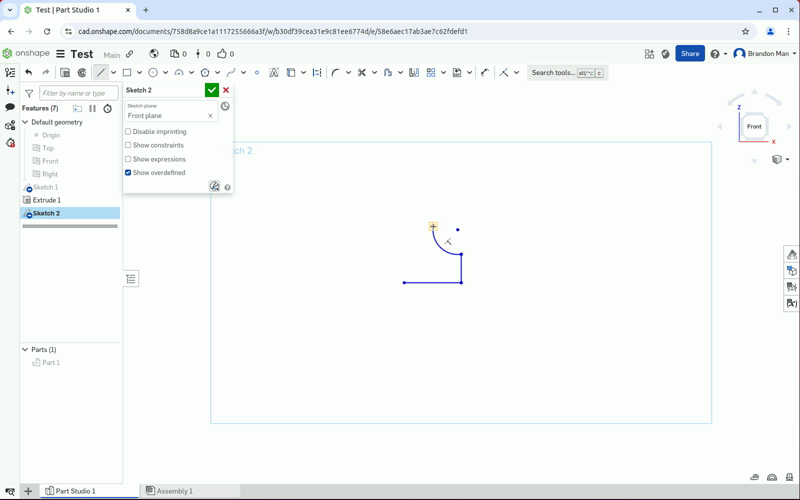
click(433, 226)
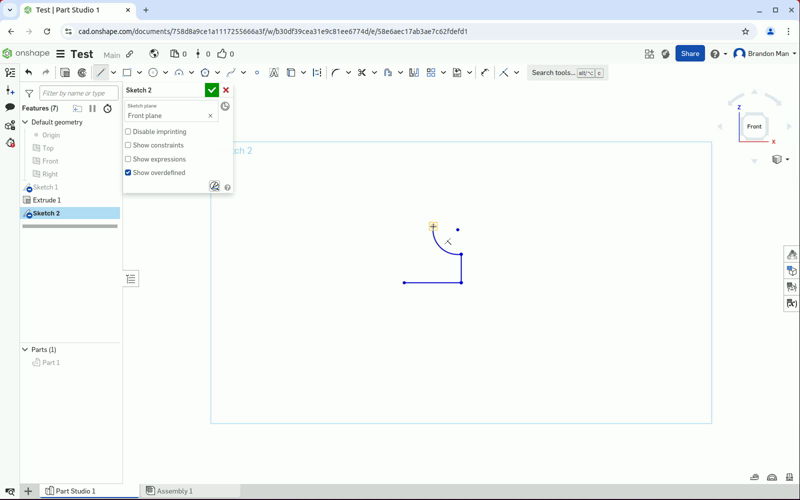
key_down(shift)
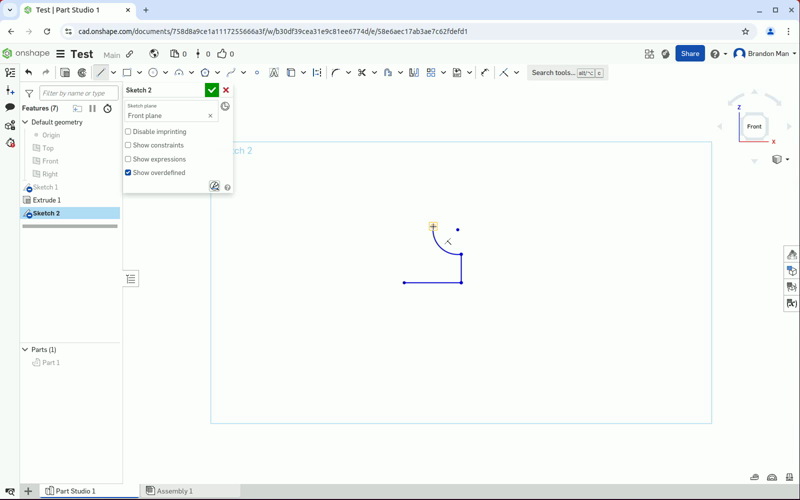
mouse_move(463, 226)
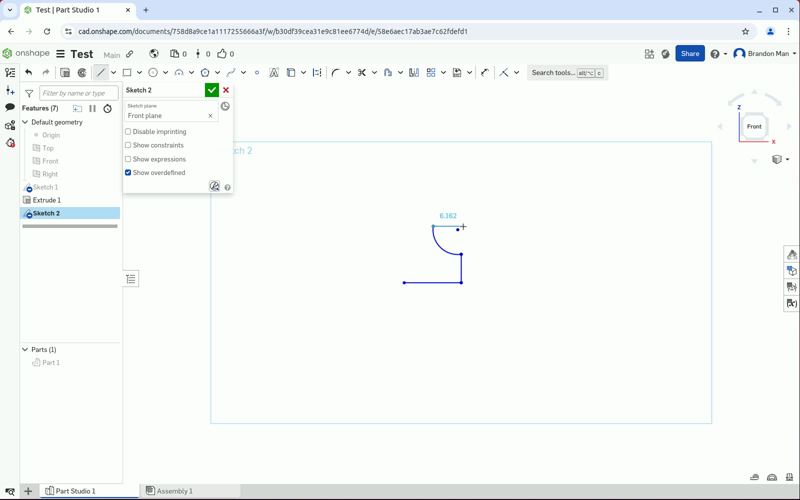
mouse_move(404, 226)
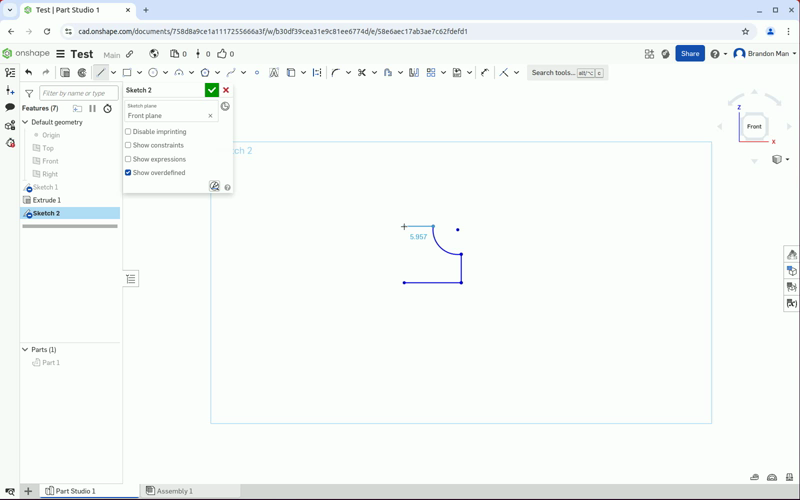
click(404, 226)
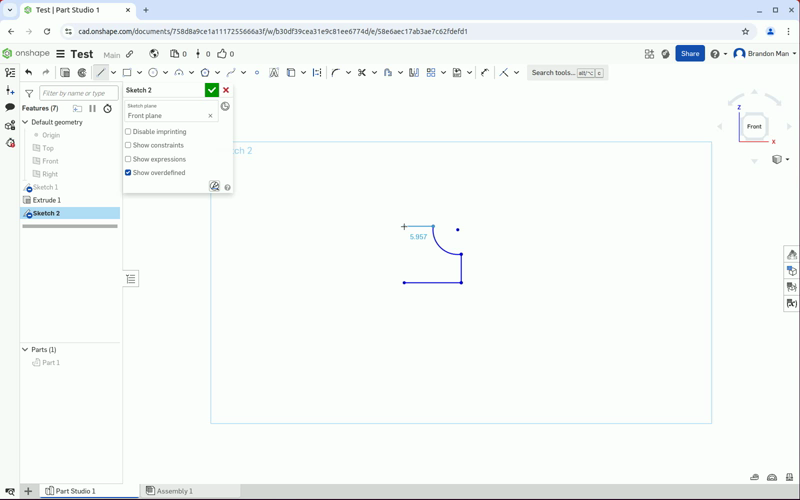
key_up(shift)
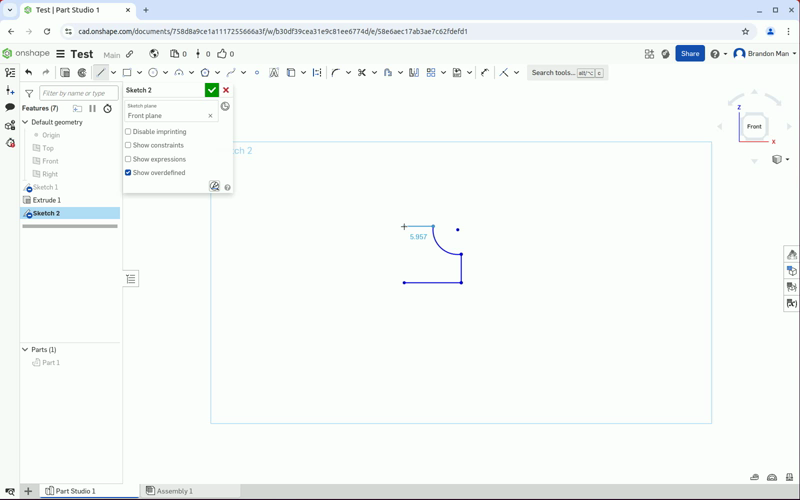
mouse_move(434, 226)
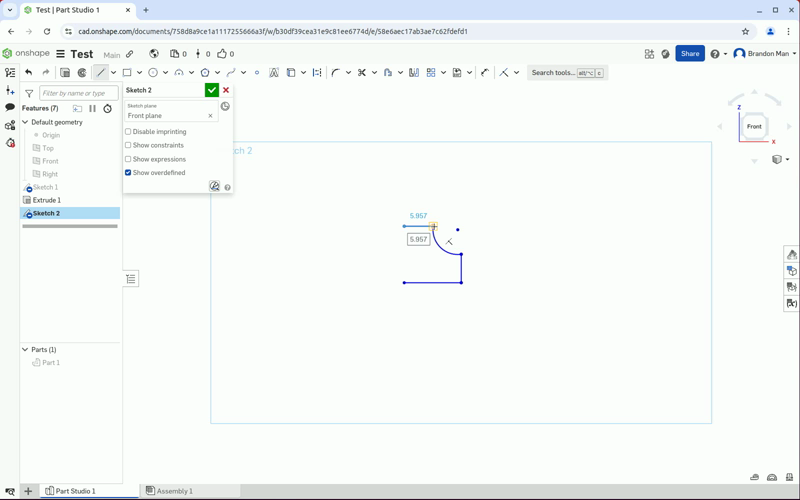
key_down(shift)
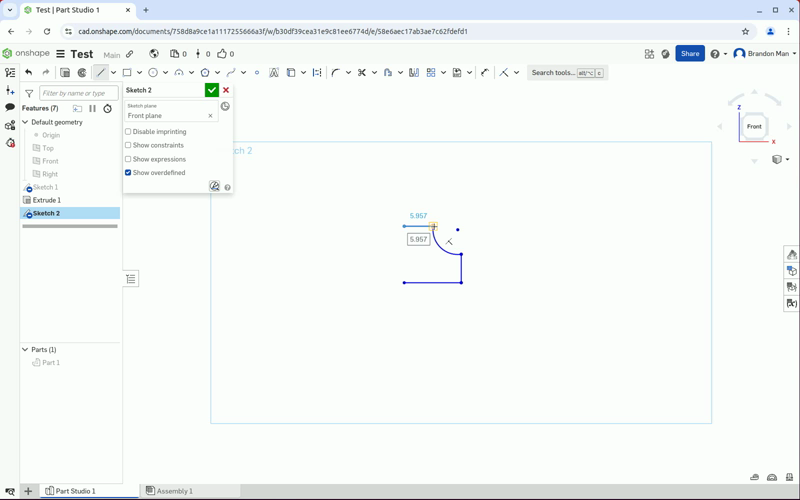
mouse_move(404, 282)
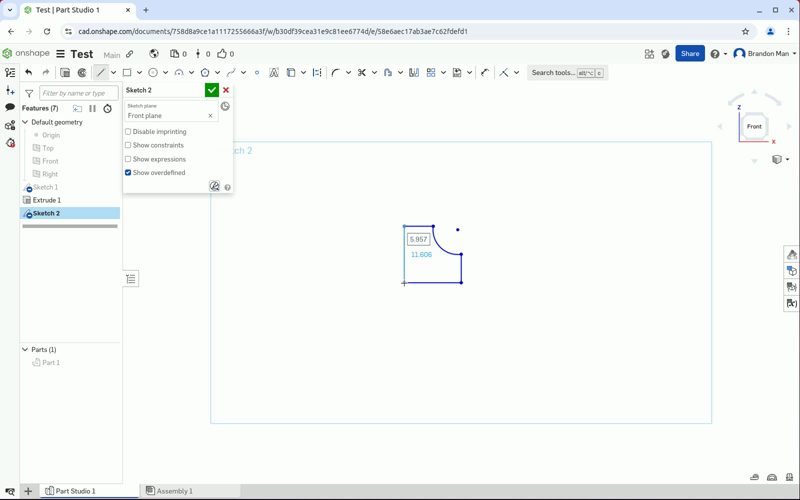
key_up(shift)
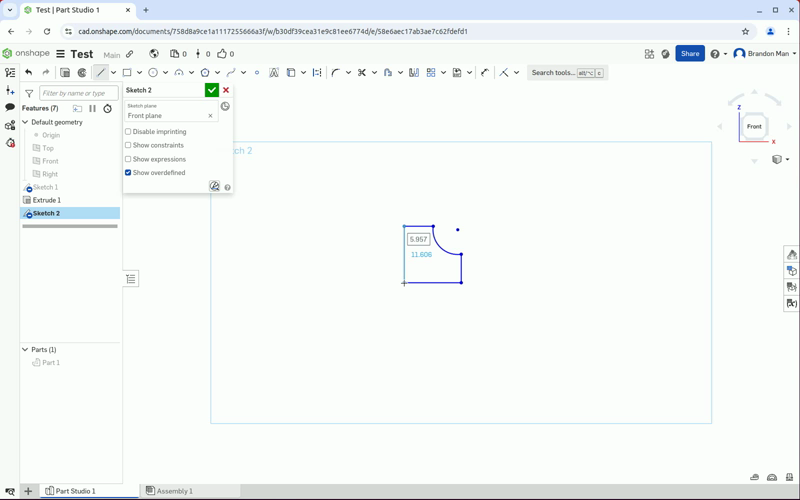
click(404, 282)
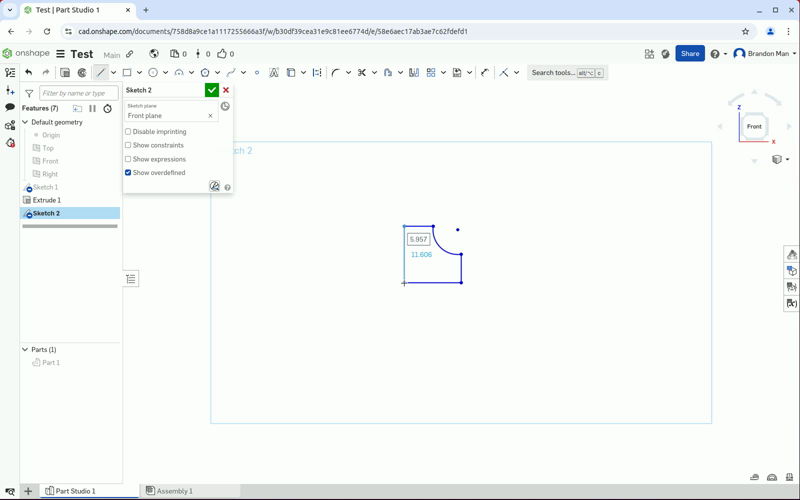
key(esc)
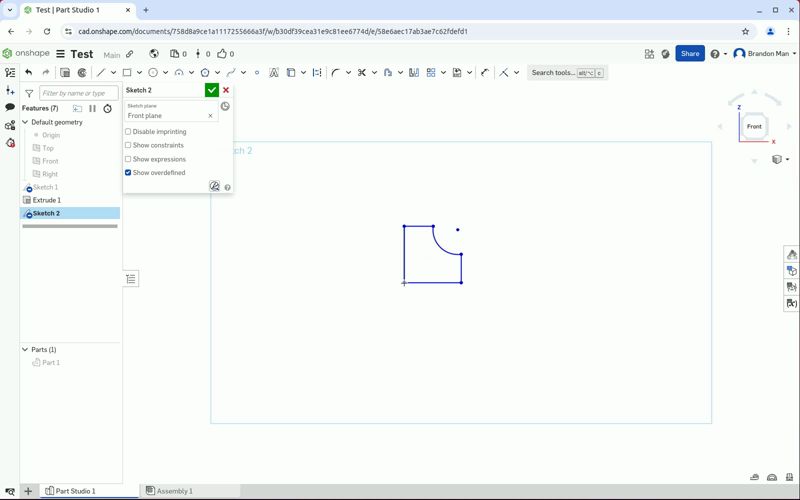
mouse_move(419, 241)
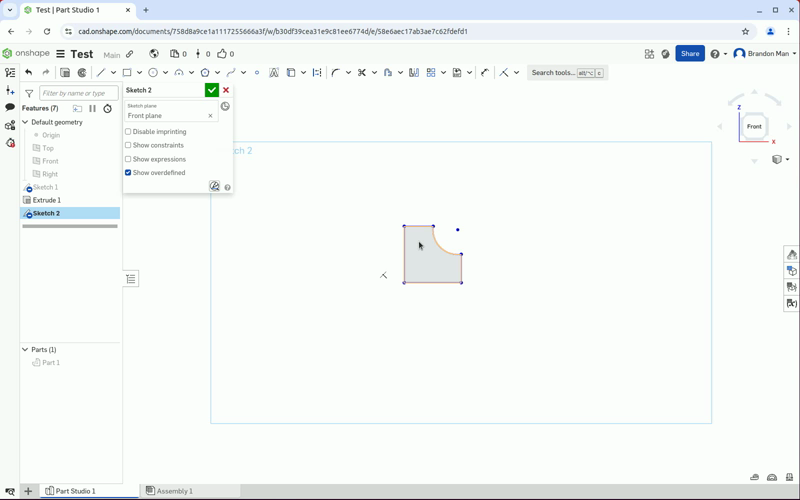
click(419, 241)
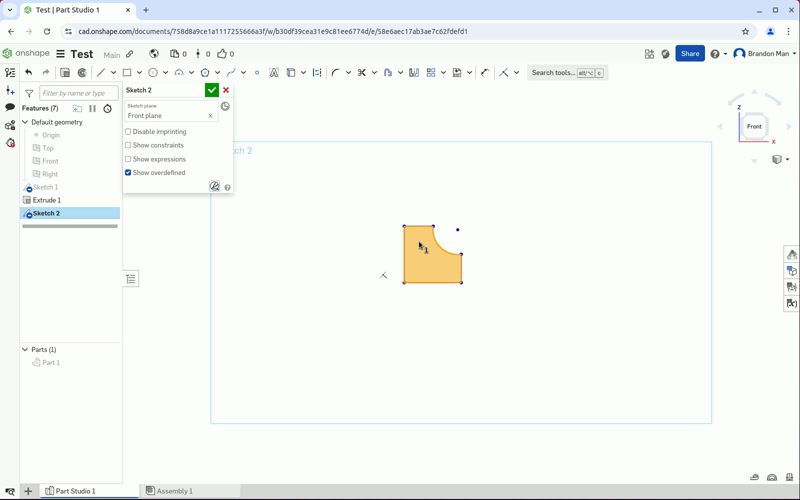
mouse_move(73, 352)
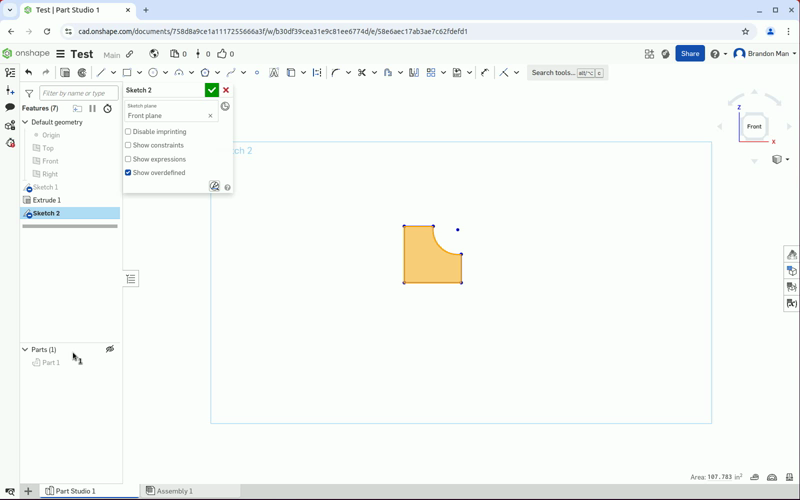
key(shift+y)
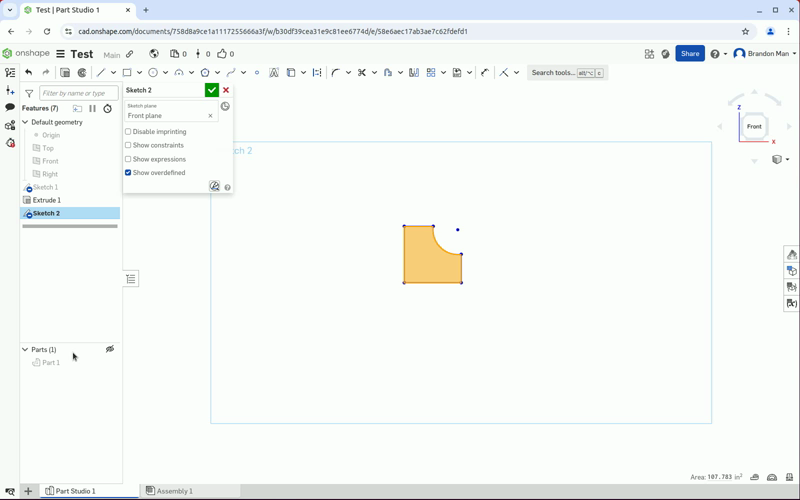
key(shift+e)
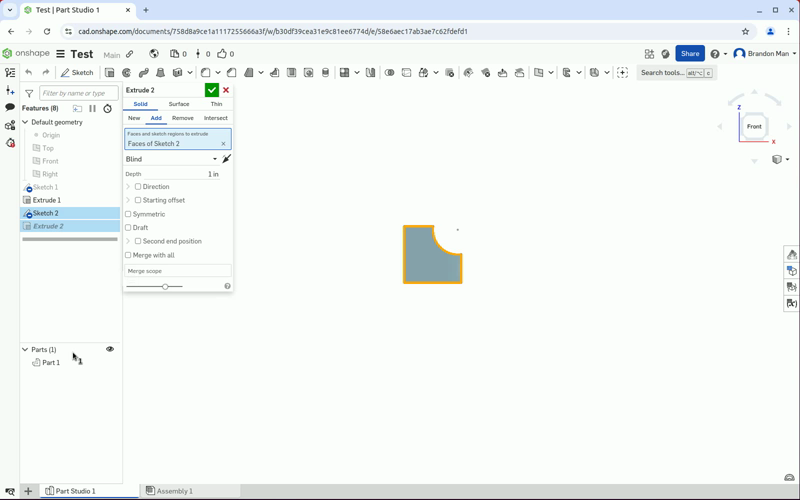
mouse_move(143, 106)
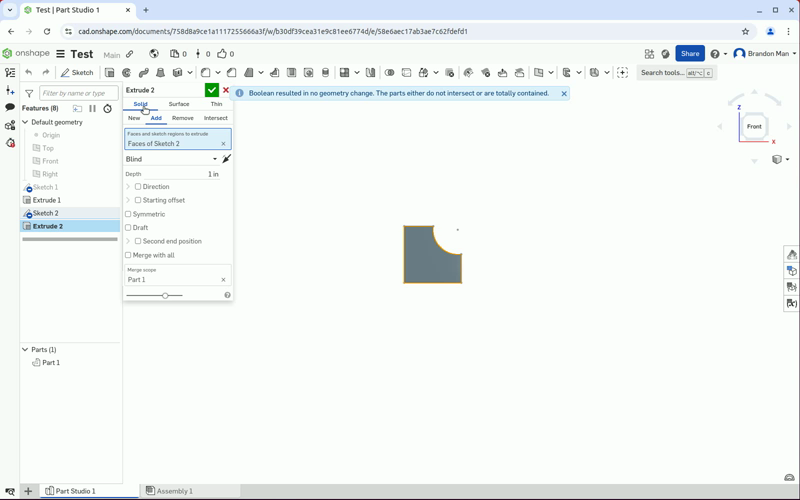
click(143, 106)
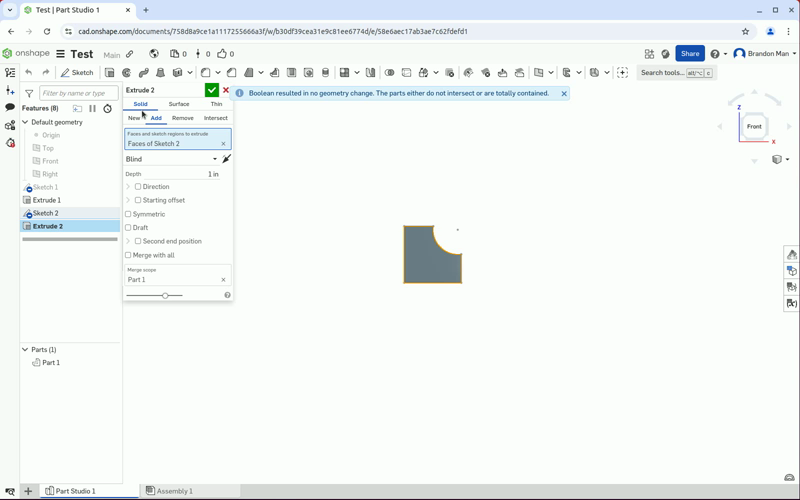
mouse_move(137, 120)
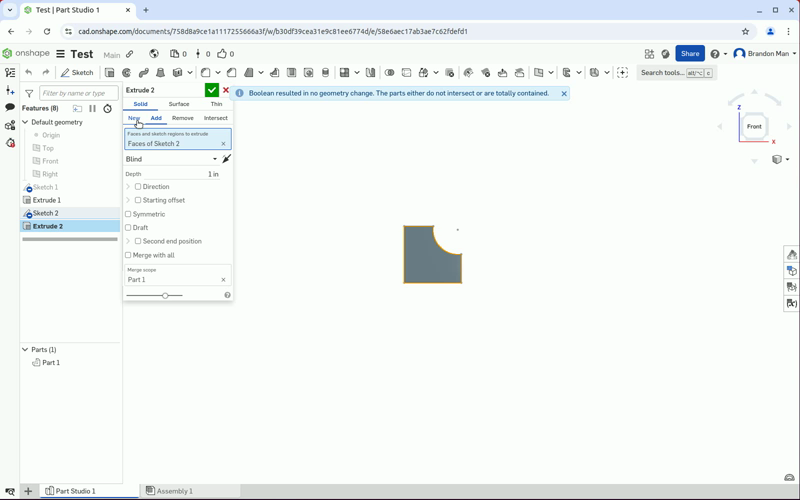
click(137, 120)
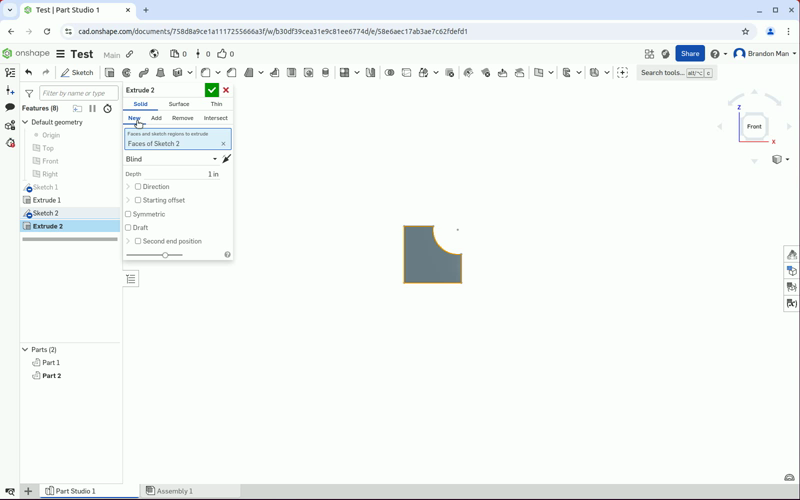
key(tab, 4)
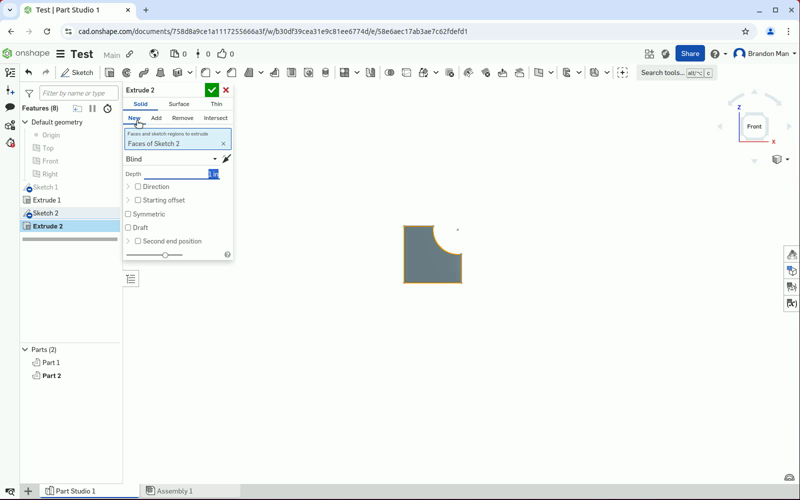
text(23.108)
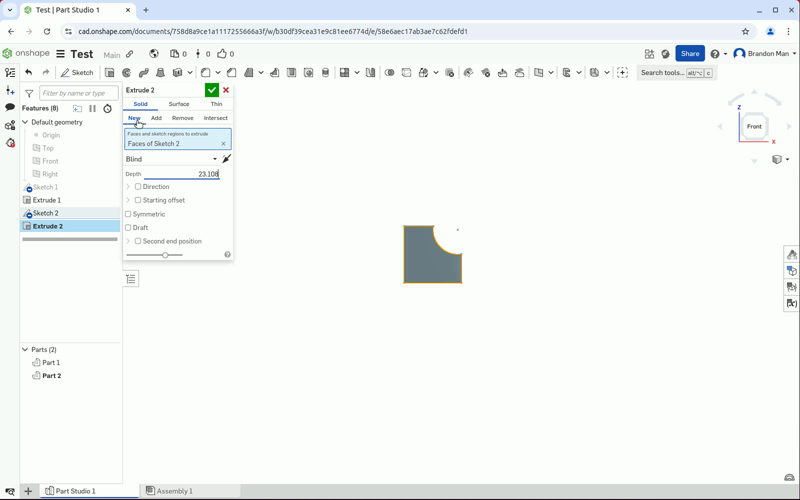
key(enter)
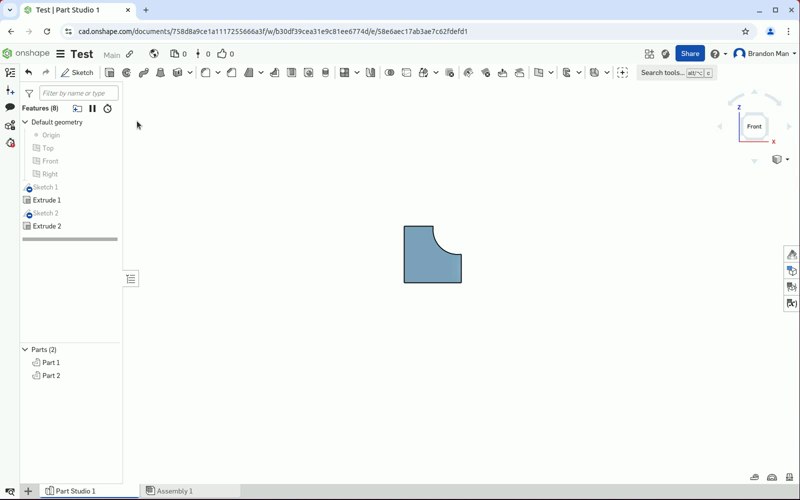
key(shift+h)
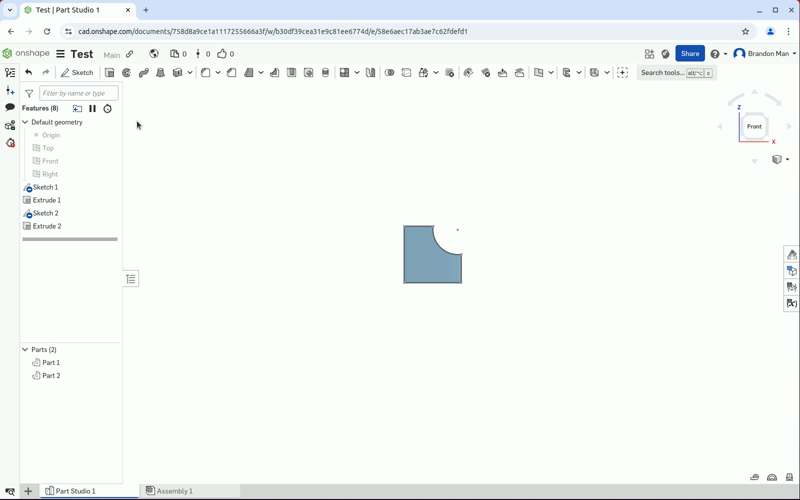
key(shift+h)
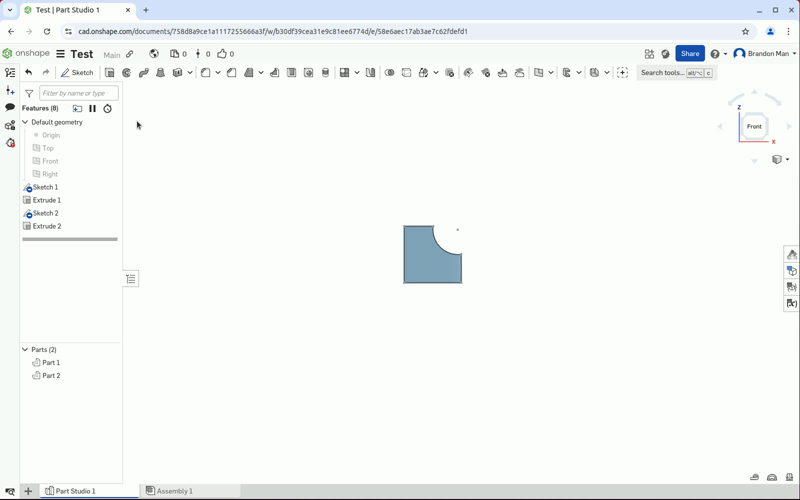
key(shift+7)
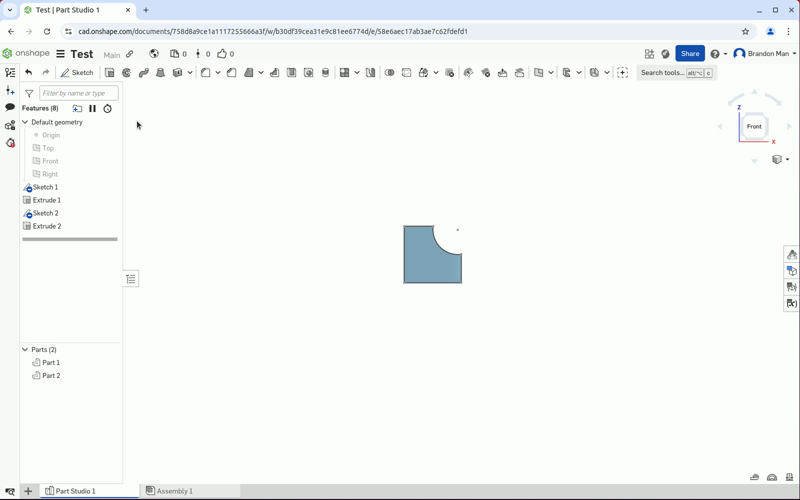
key(left, 2)
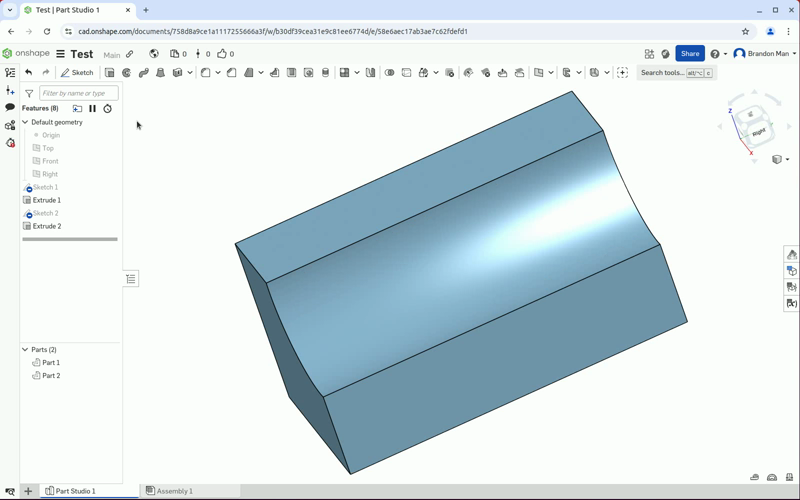
key(down, 2)
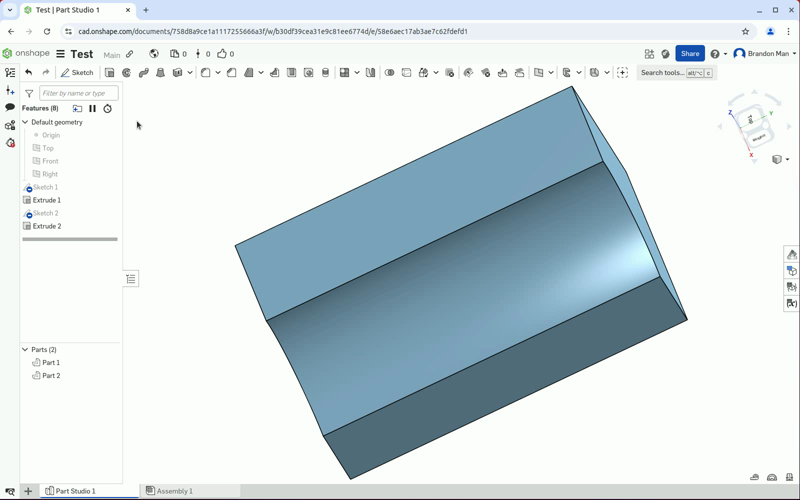
key(up, 2)
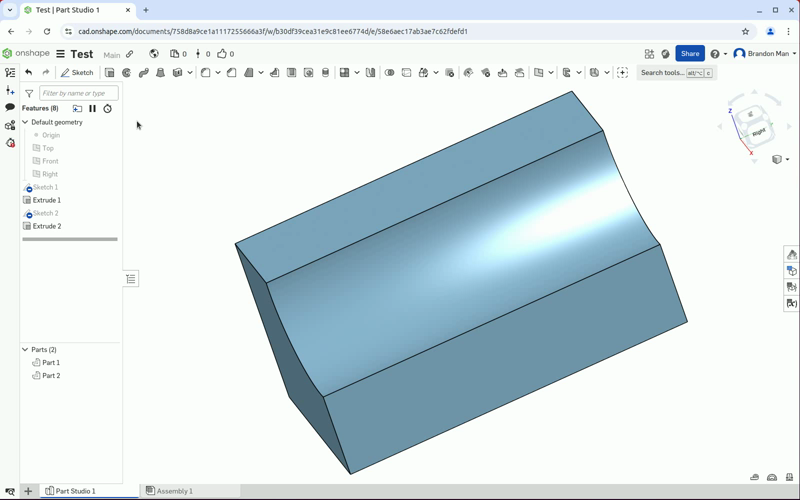
key(right, 2)
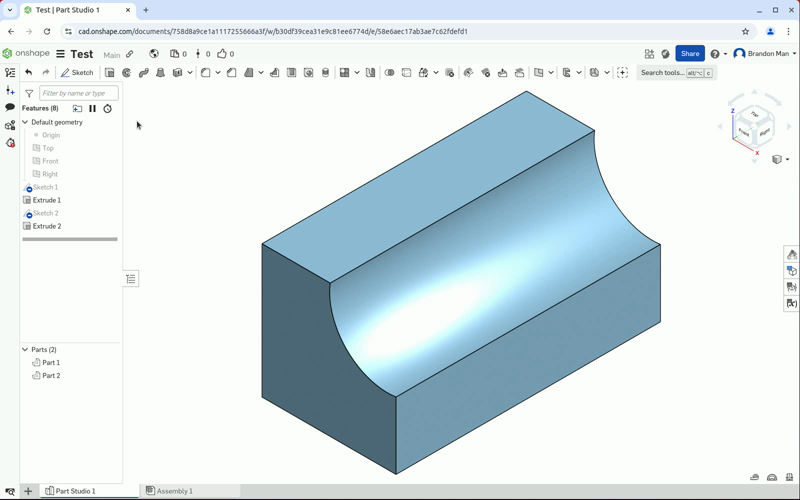
mouse_move(73, 189)
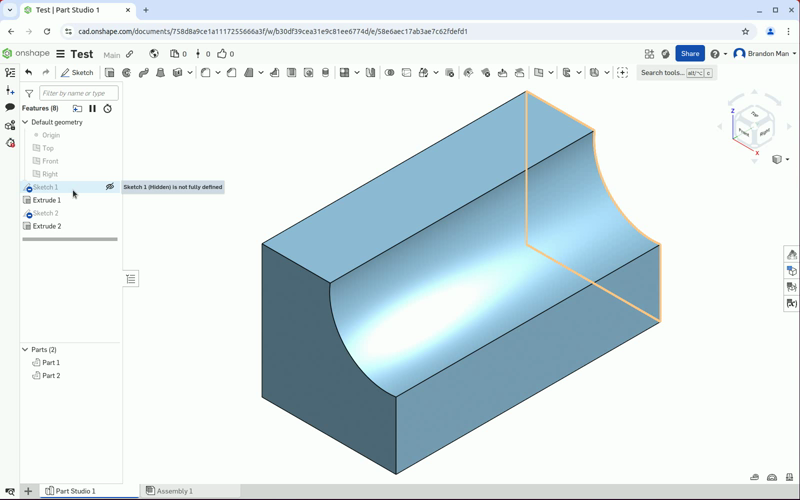
click(73, 189)